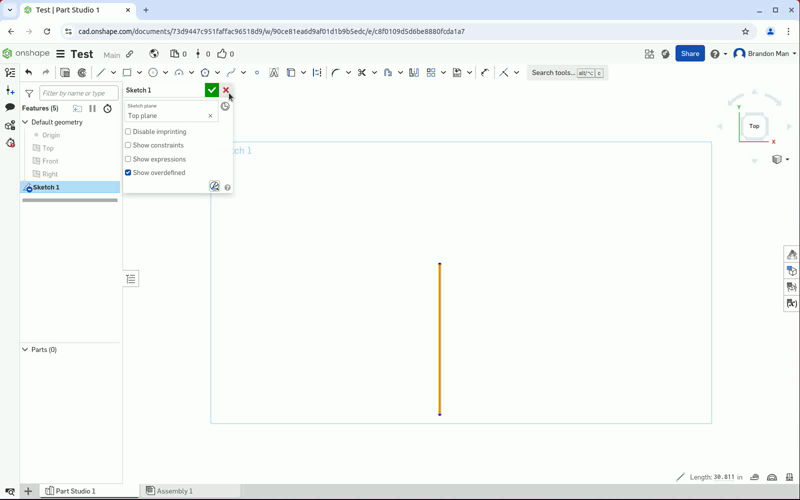
key(shift+h)
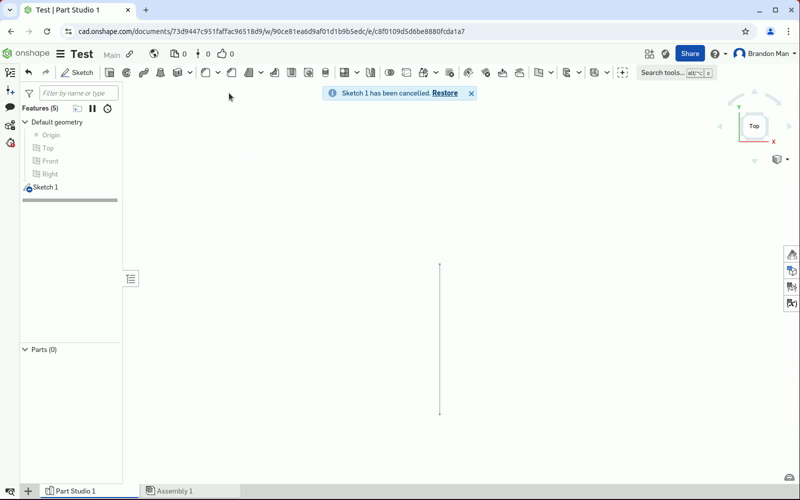
key(shift+s)
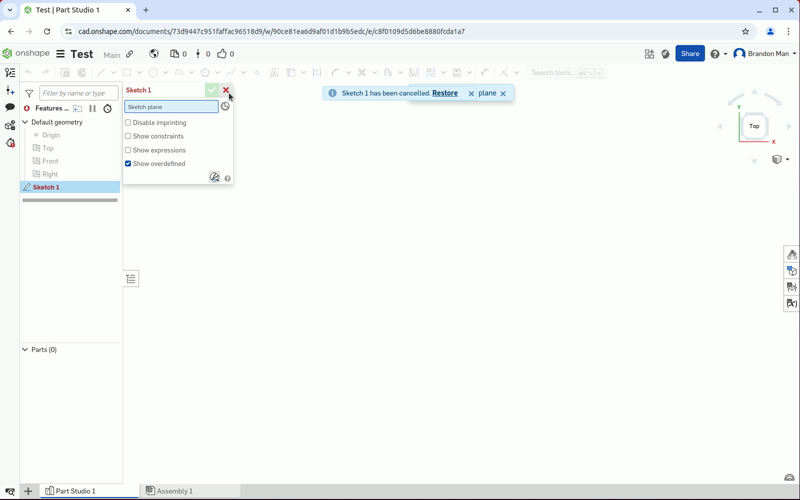
mouse_move(73, 150)
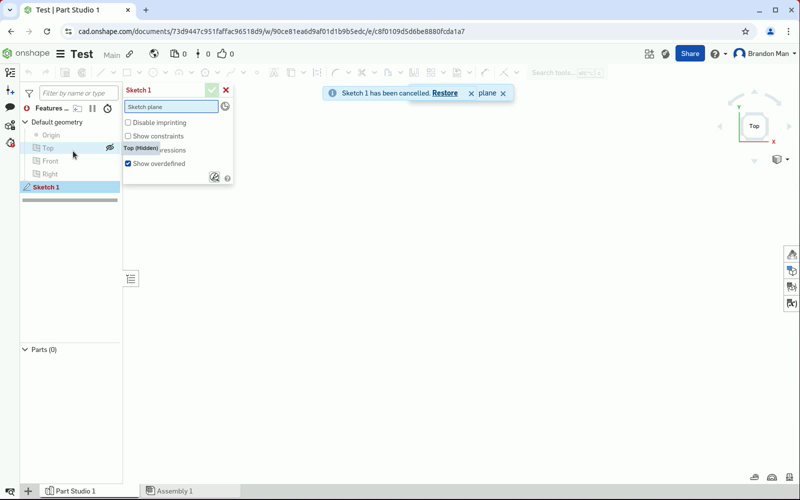
click(73, 150)
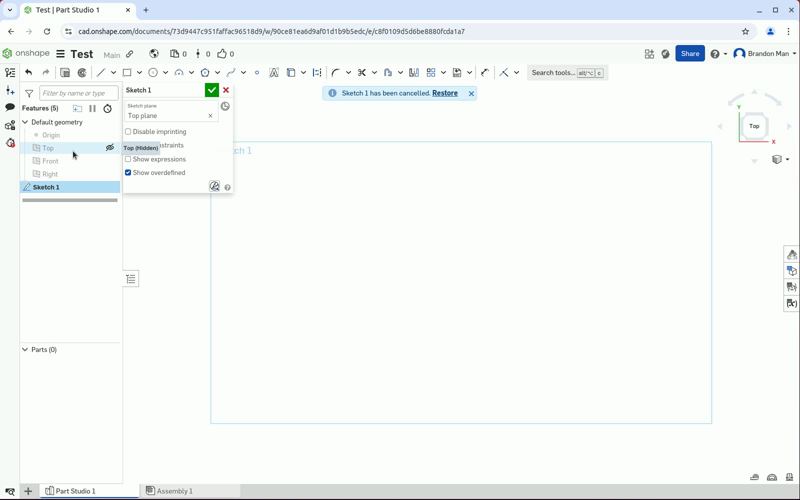
mouse_move(73, 352)
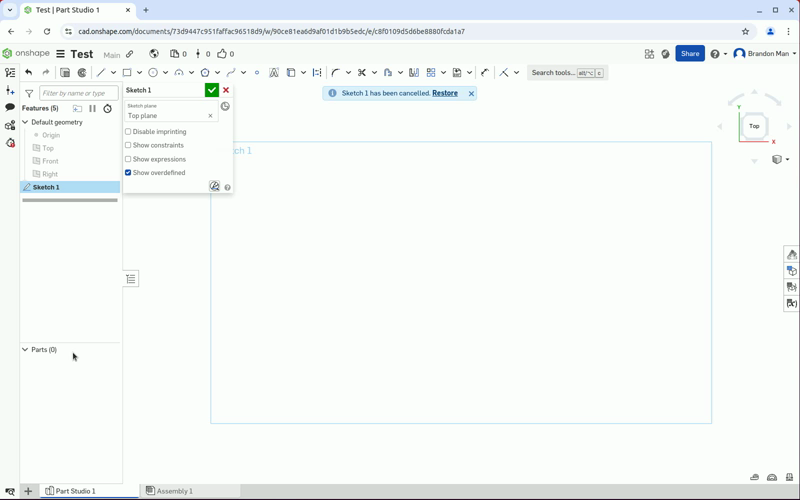
key(y)
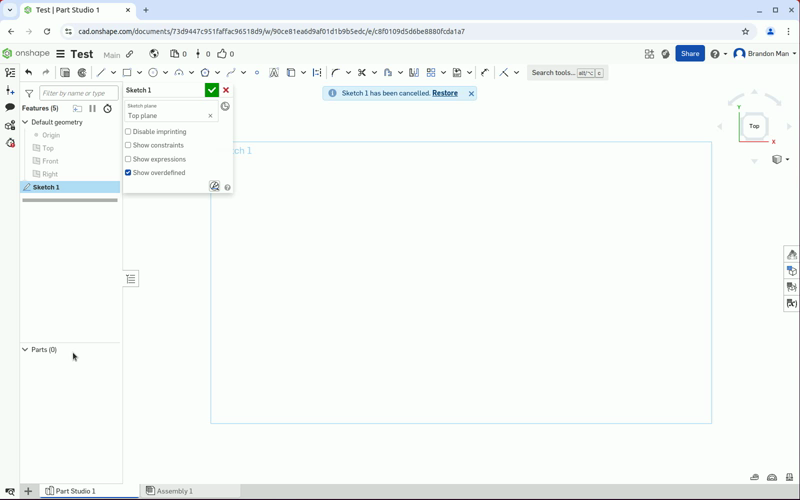
key(l)
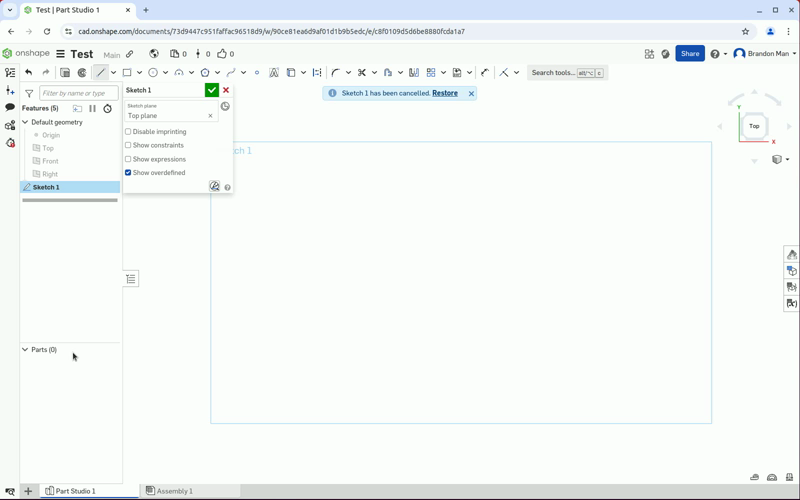
key_down(shift)
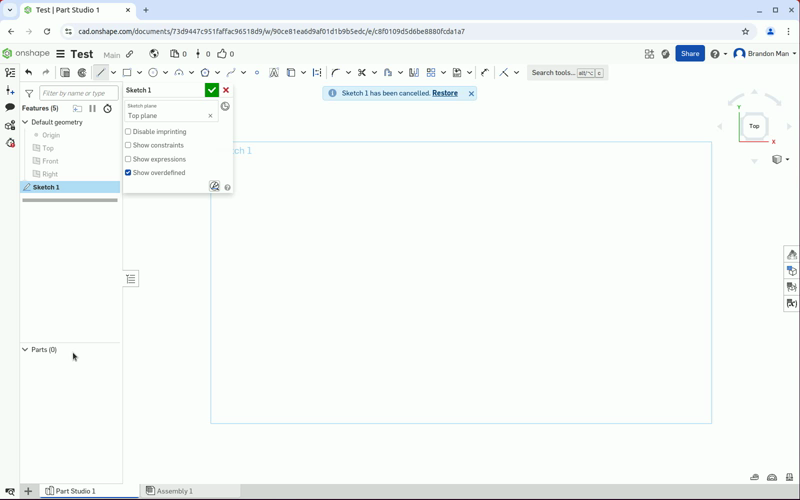
mouse_move(426, 395)
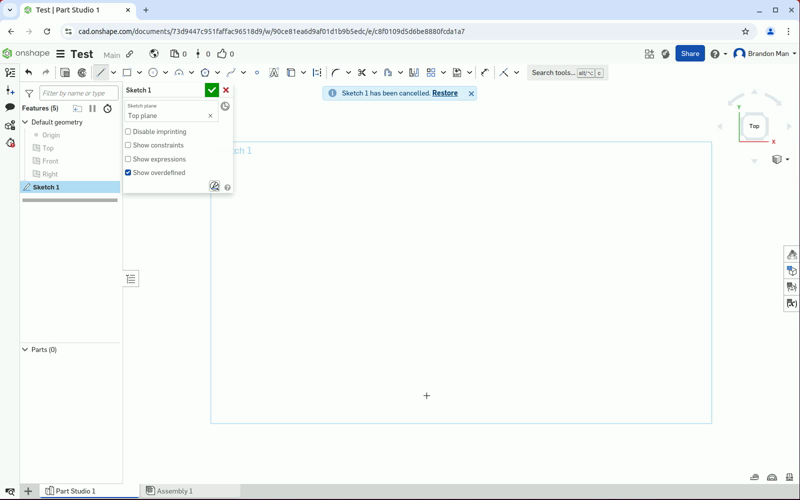
click(426, 395)
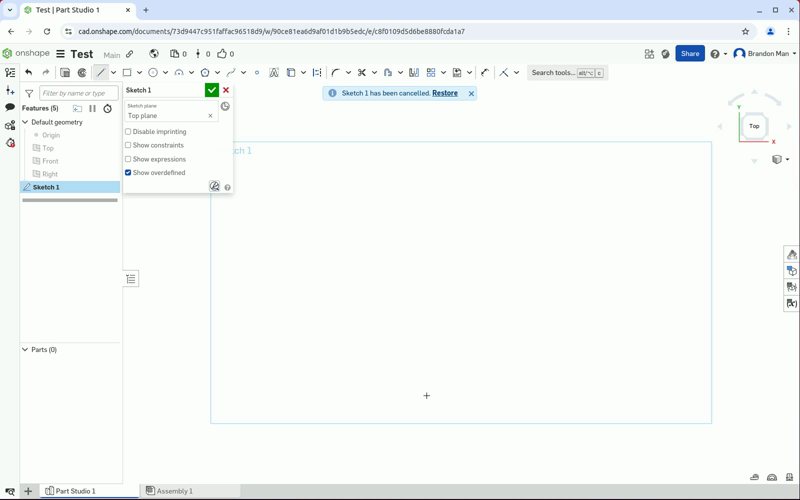
key_up(shift)
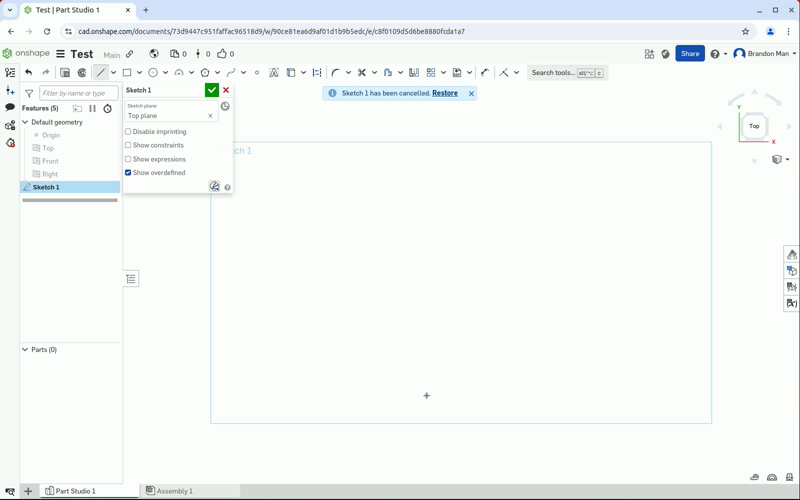
key_down(shift)
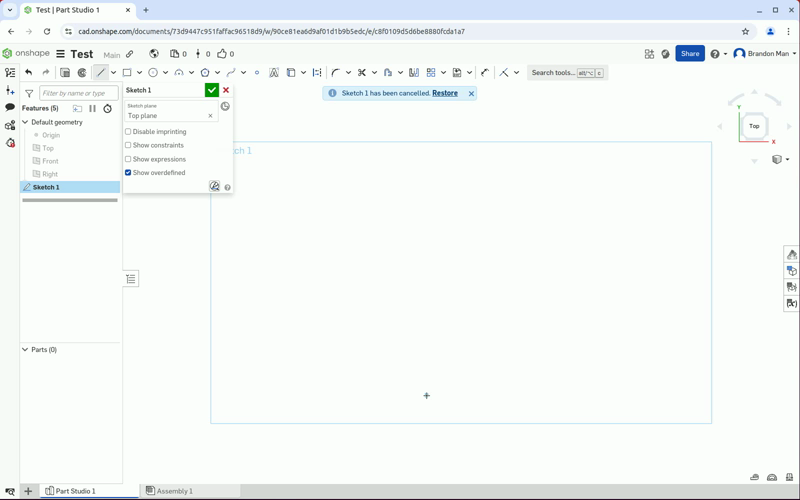
mouse_move(495, 395)
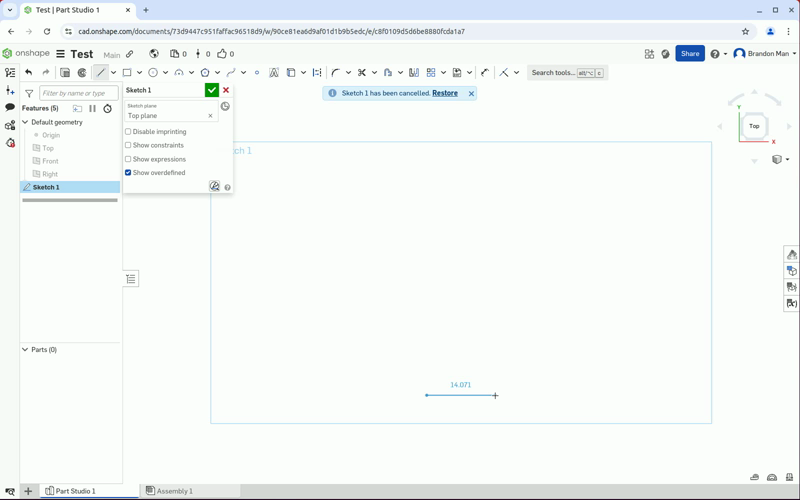
click(495, 395)
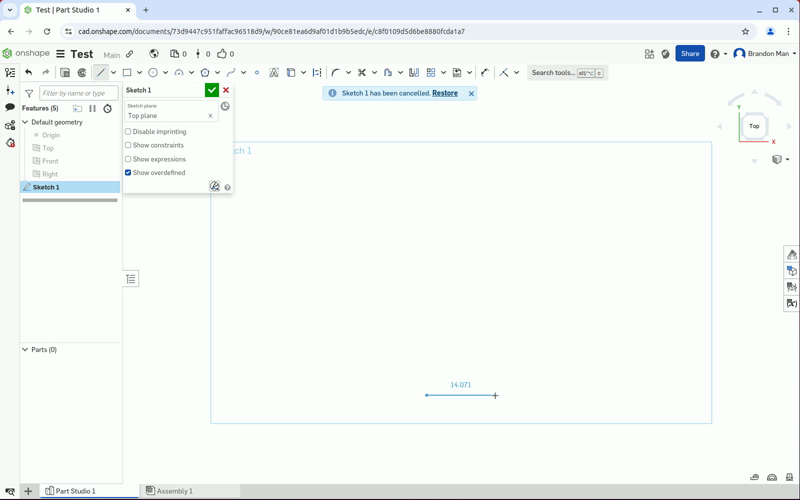
key_up(shift)
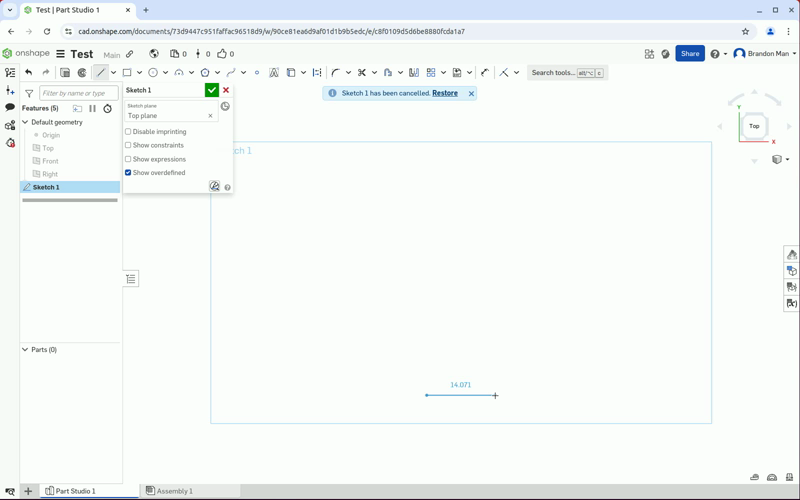
key_down(shift)
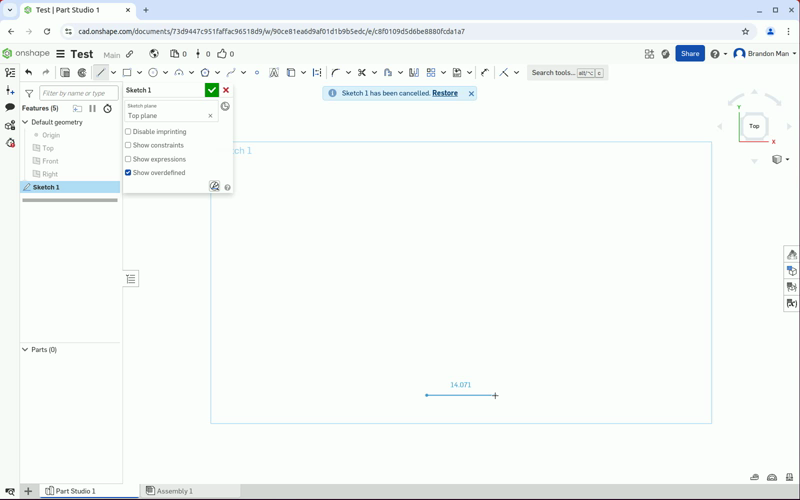
mouse_move(495, 171)
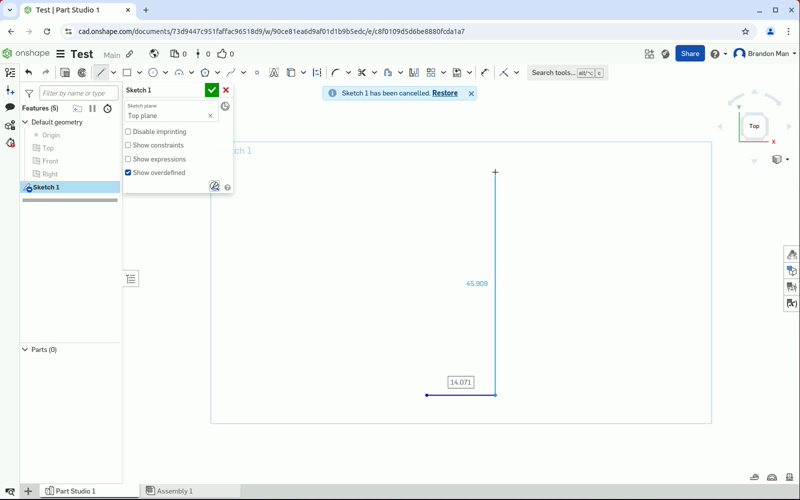
click(495, 171)
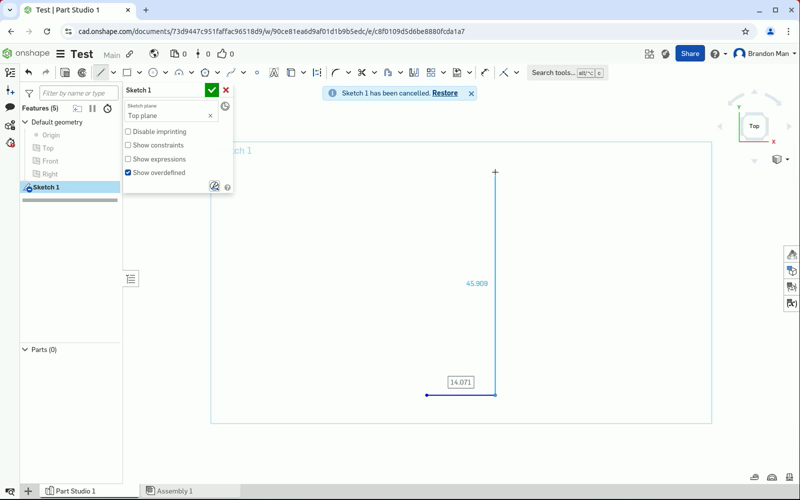
key_up(shift)
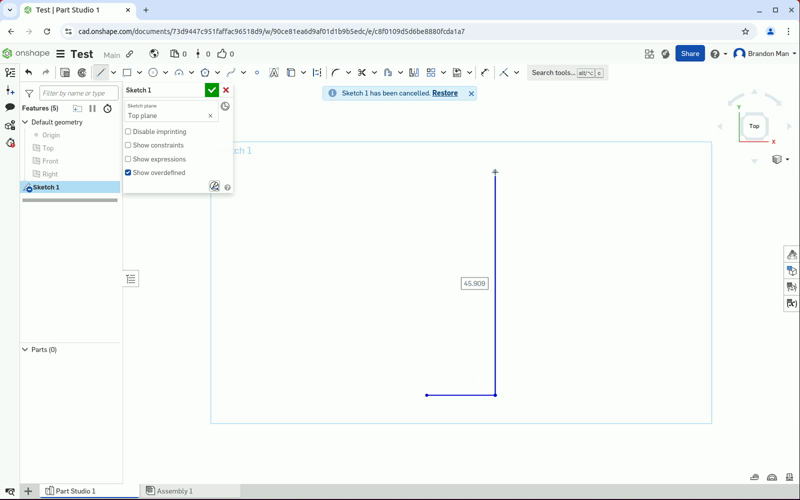
key_down(shift)
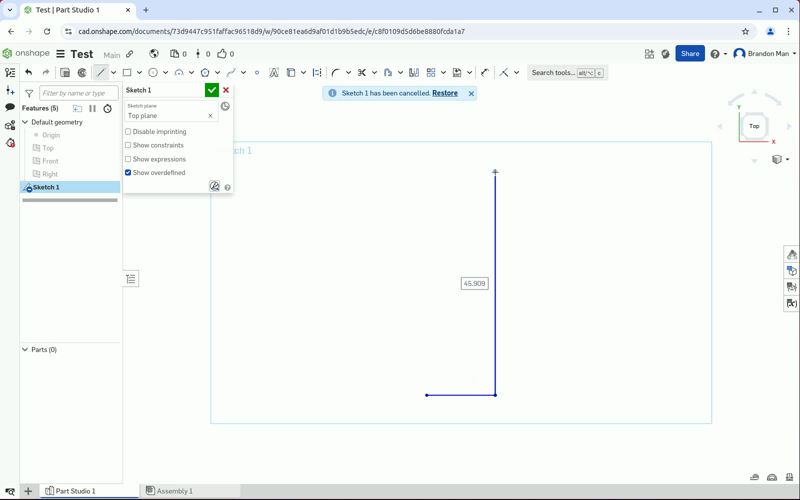
mouse_move(426, 171)
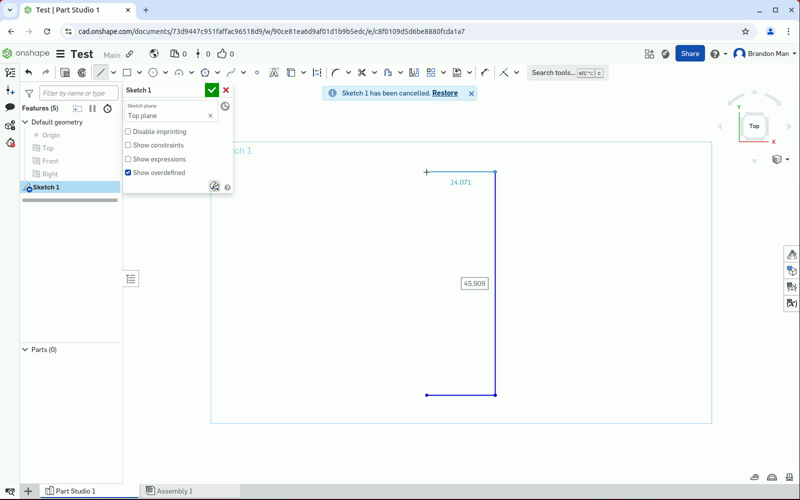
click(426, 171)
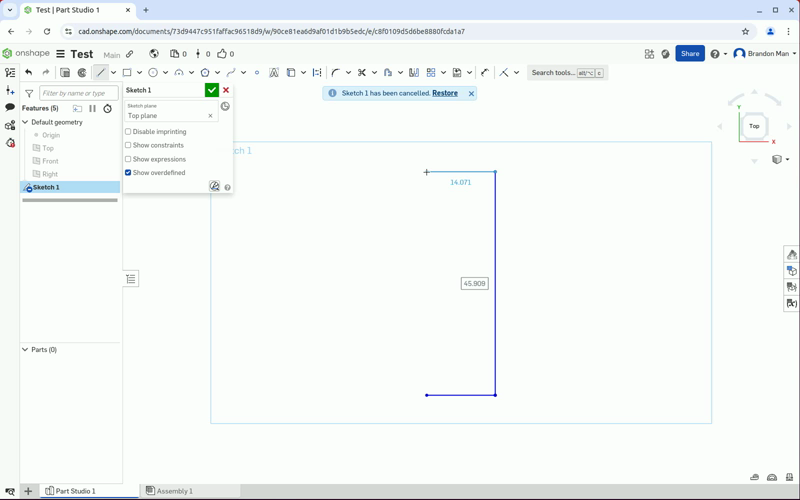
key_up(shift)
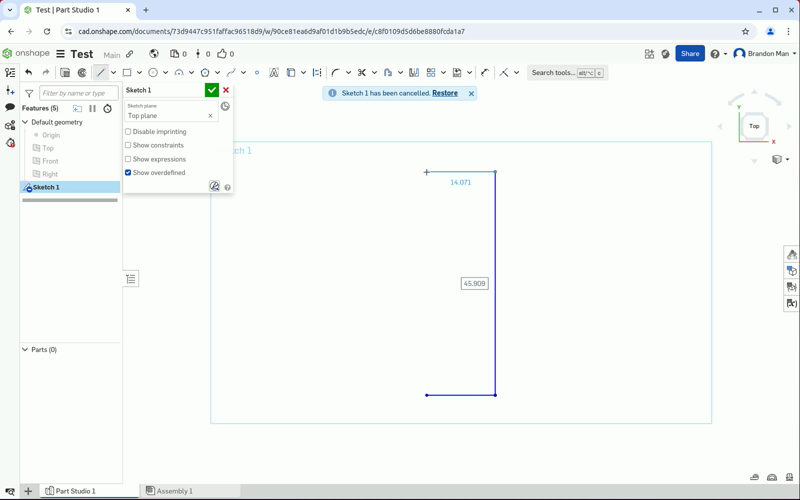
key_down(shift)
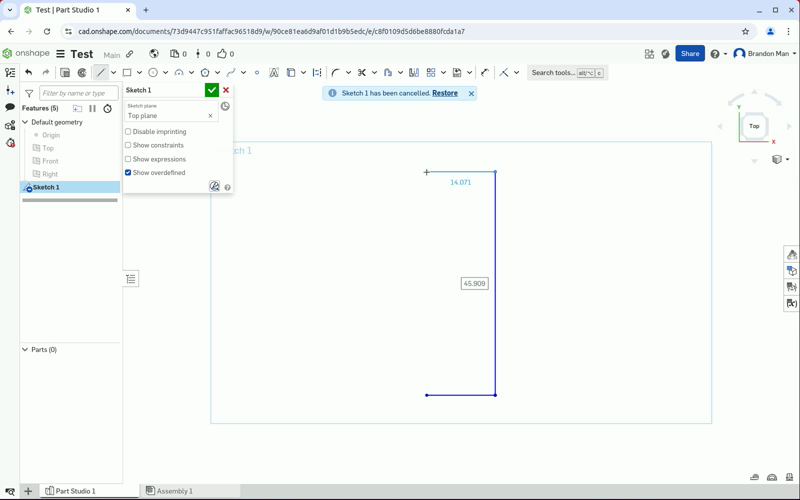
mouse_move(426, 395)
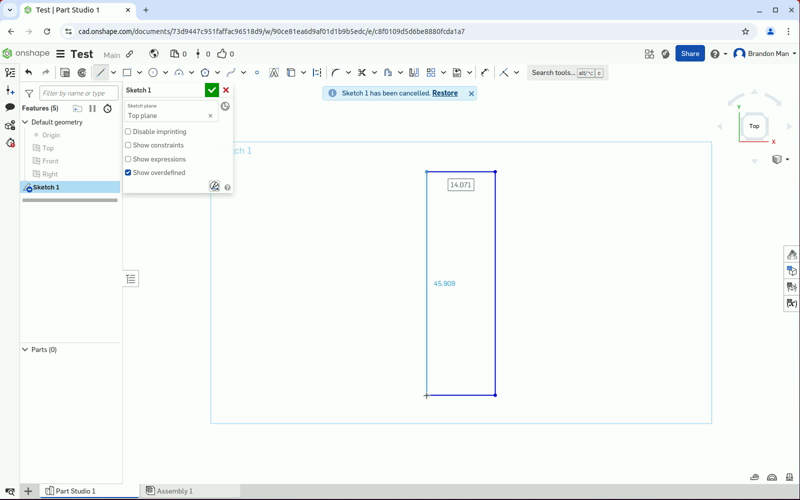
key_up(shift)
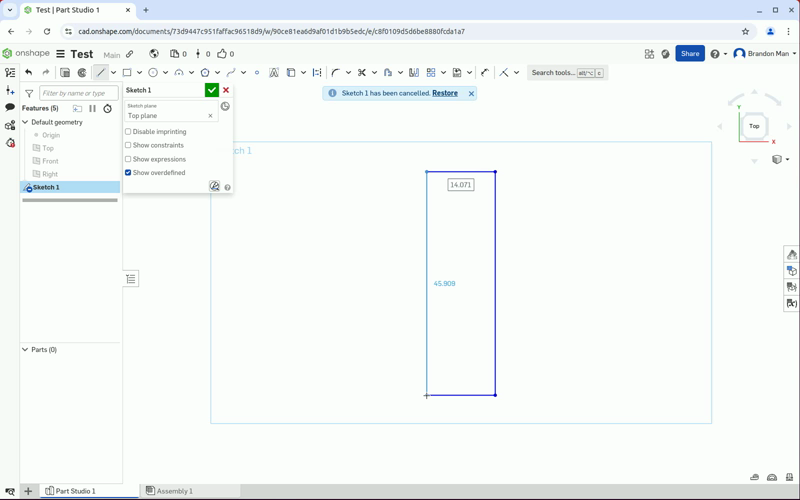
click(426, 395)
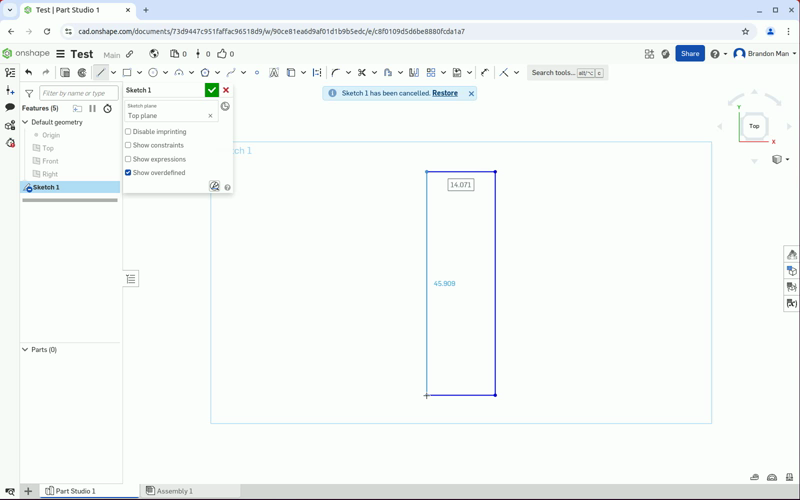
key(esc)
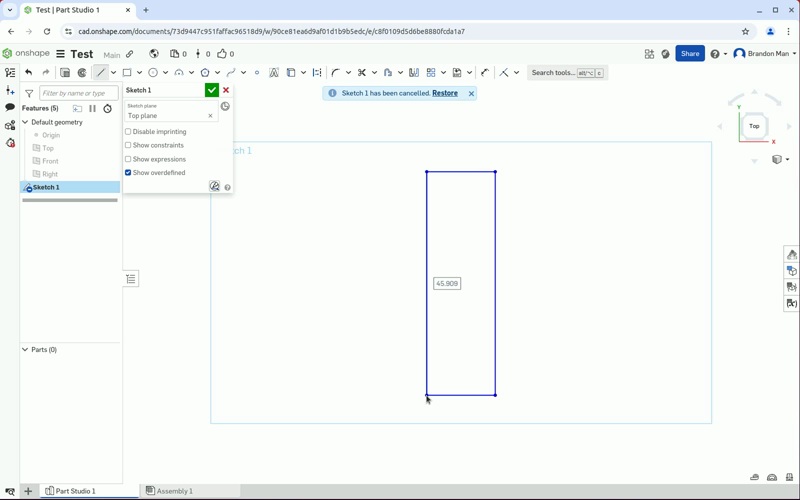
mouse_move(461, 198)
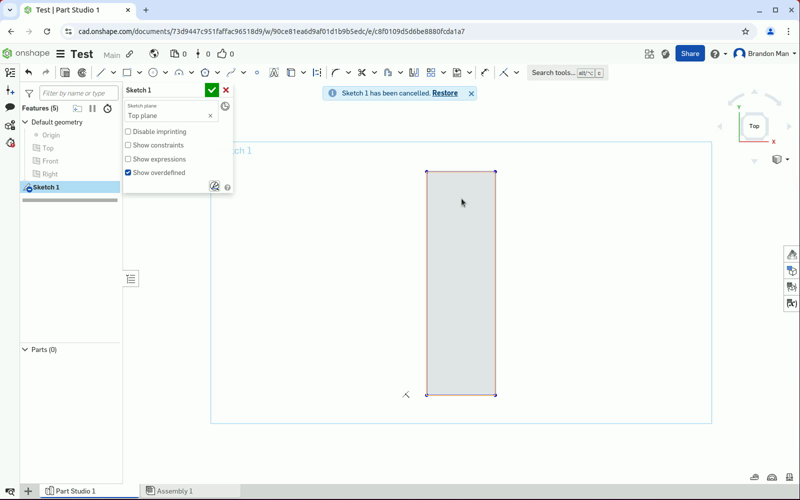
click(461, 198)
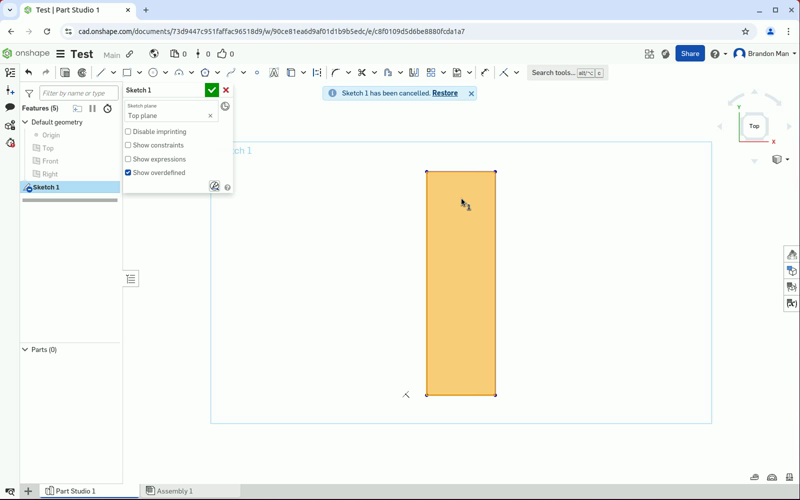
mouse_move(73, 352)
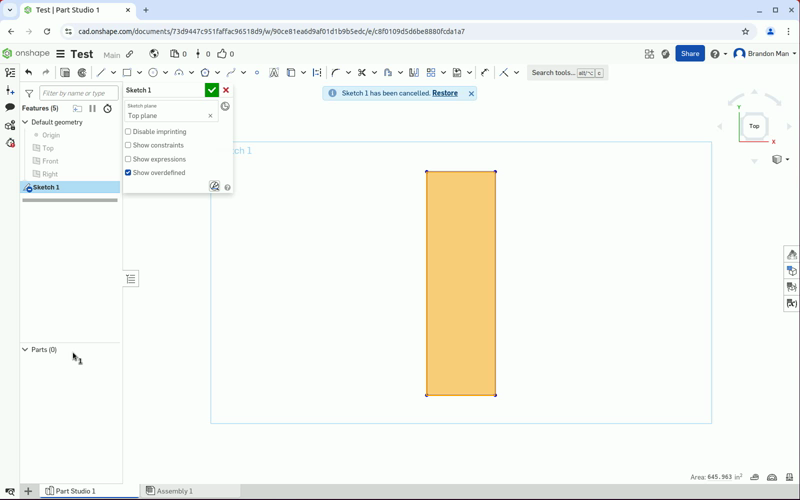
key(shift+y)
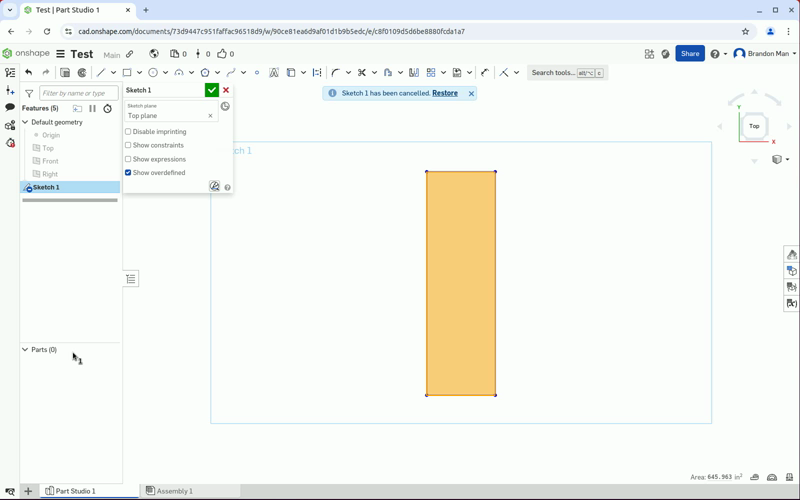
key(shift+e)
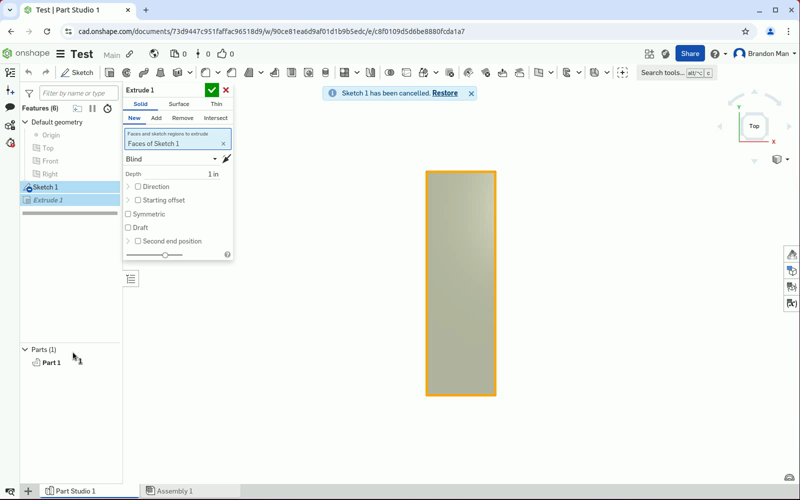
mouse_move(143, 106)
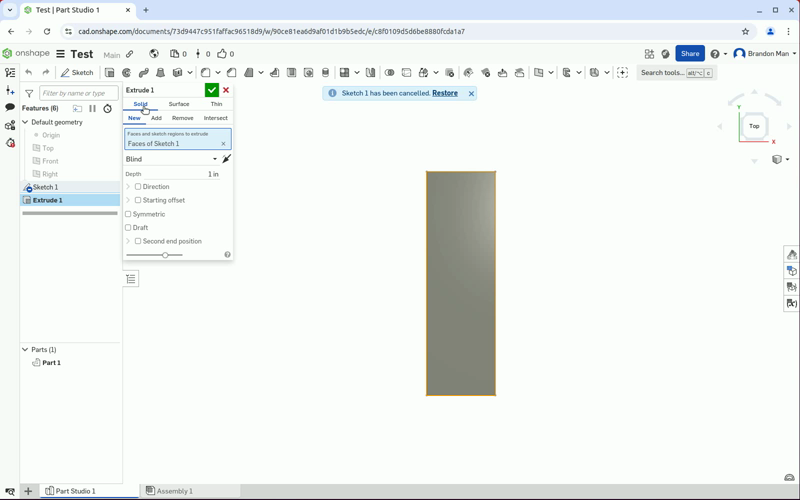
click(143, 106)
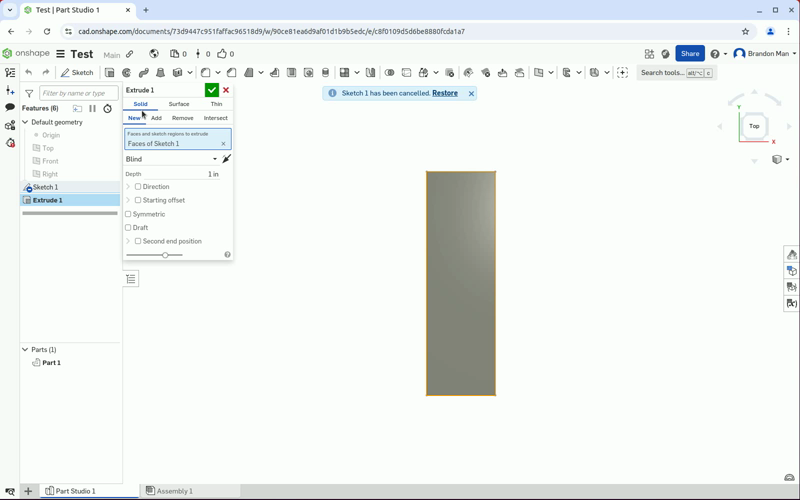
mouse_move(137, 120)
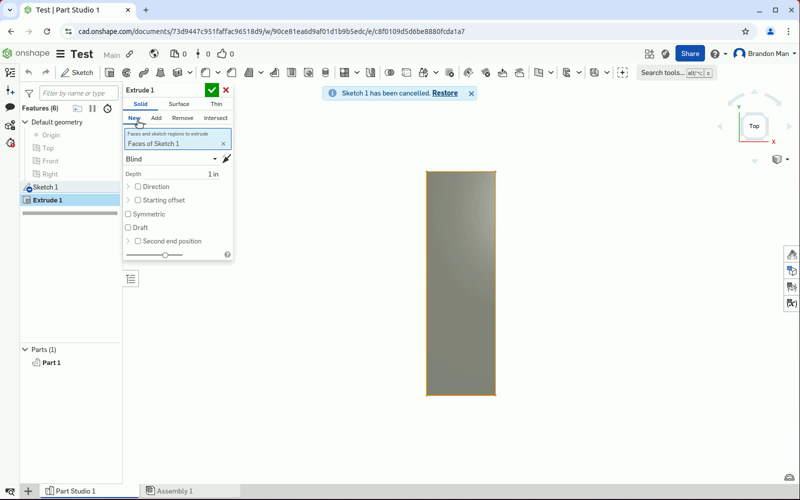
click(137, 120)
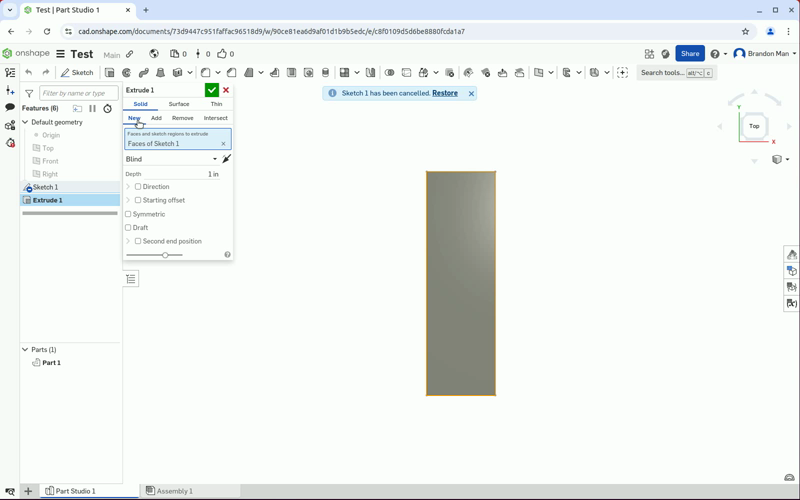
key(tab, 4)
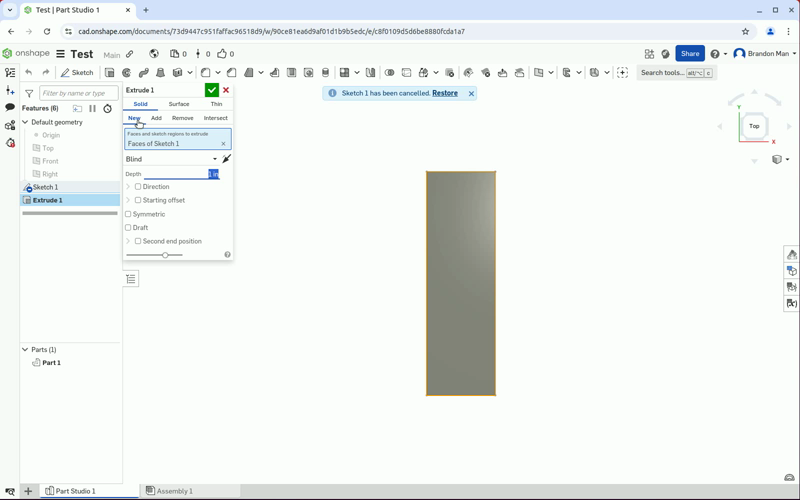
text(17.813)
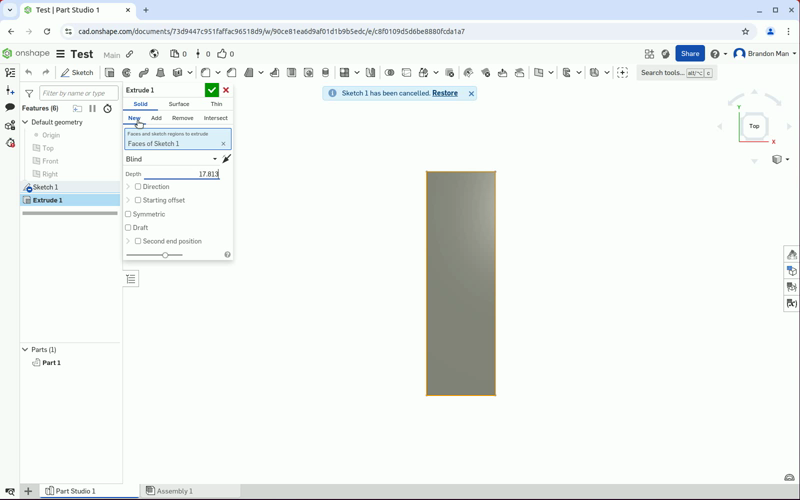
key(enter)
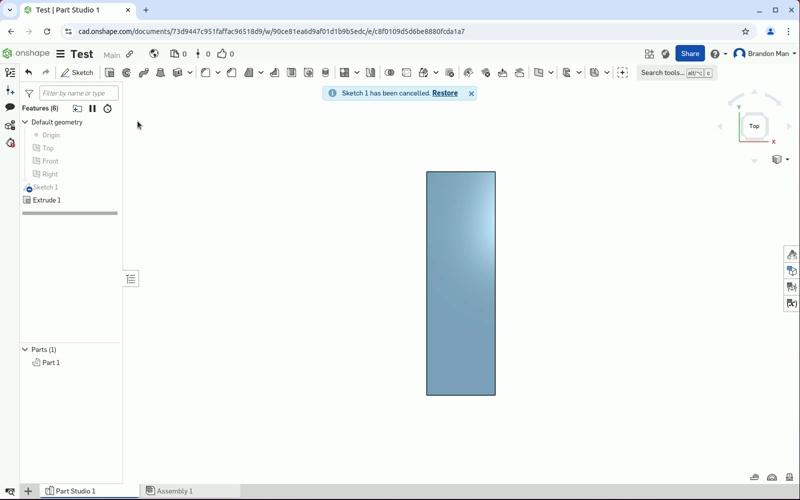
key(shift+h)
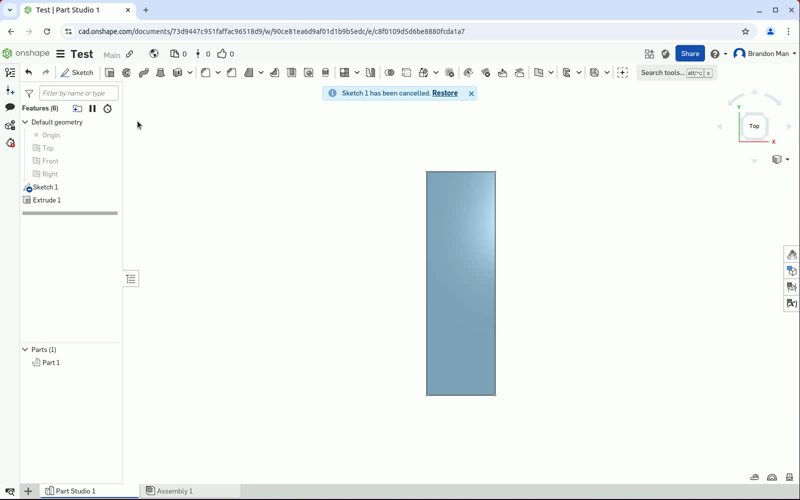
key(shift+h)
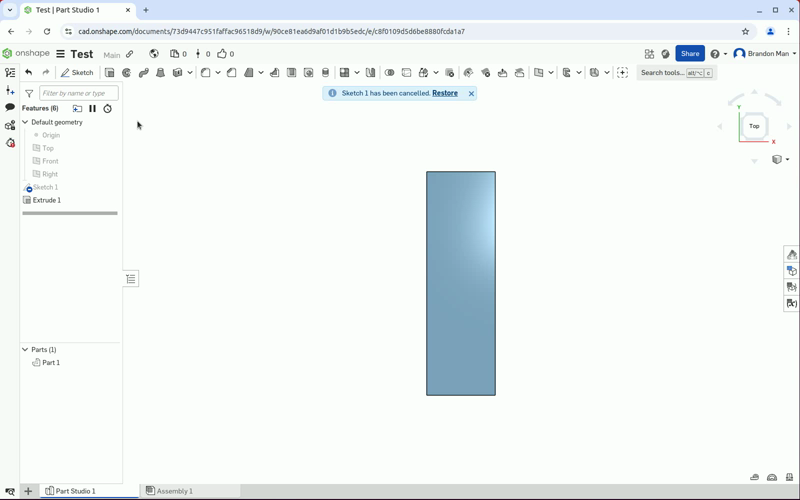
mouse_move(73, 189)
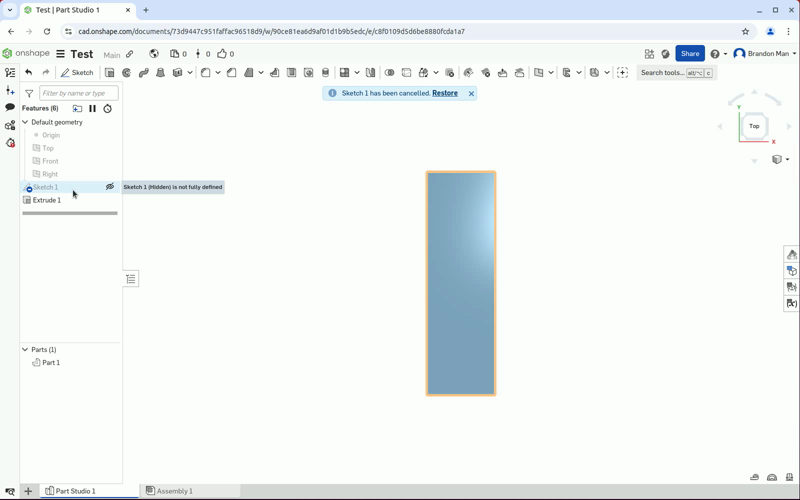
click(73, 189)
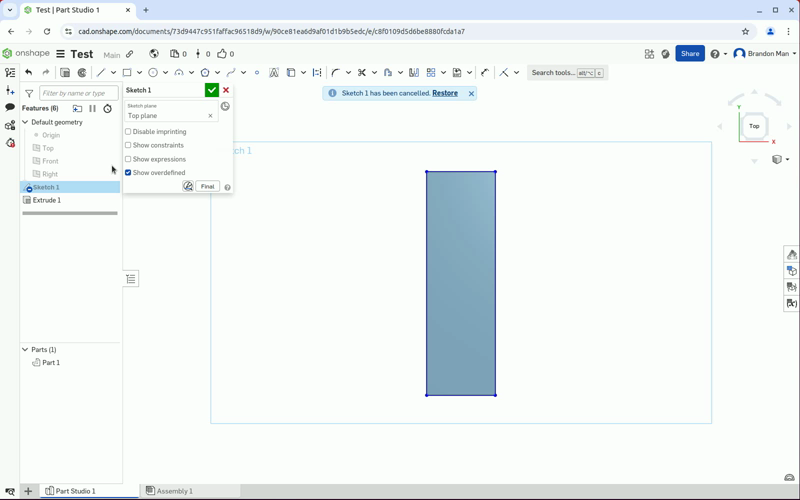
mouse_move(229, 92)
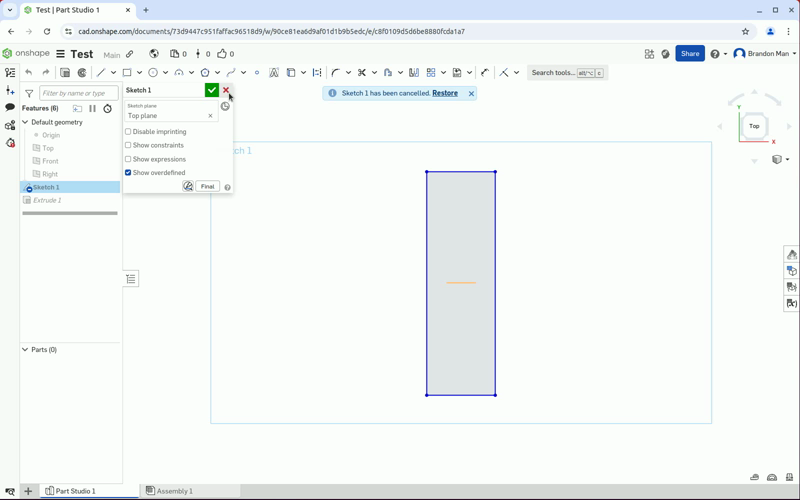
click(229, 92)
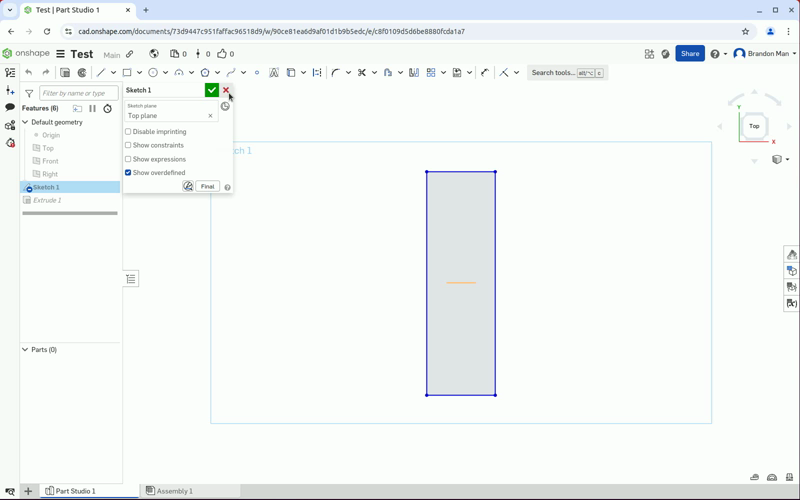
key(shift+s)
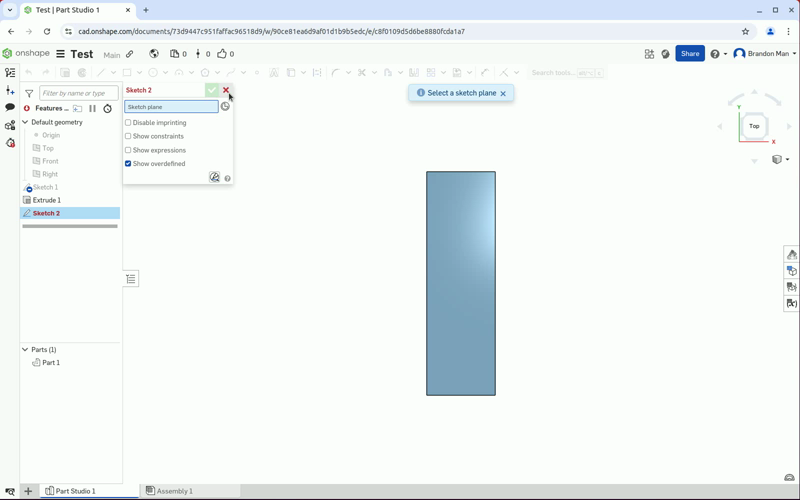
mouse_move(73, 150)
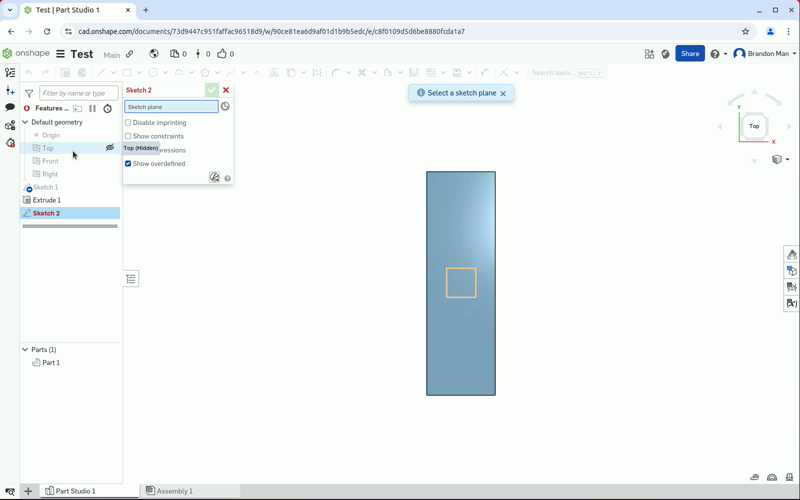
click(73, 150)
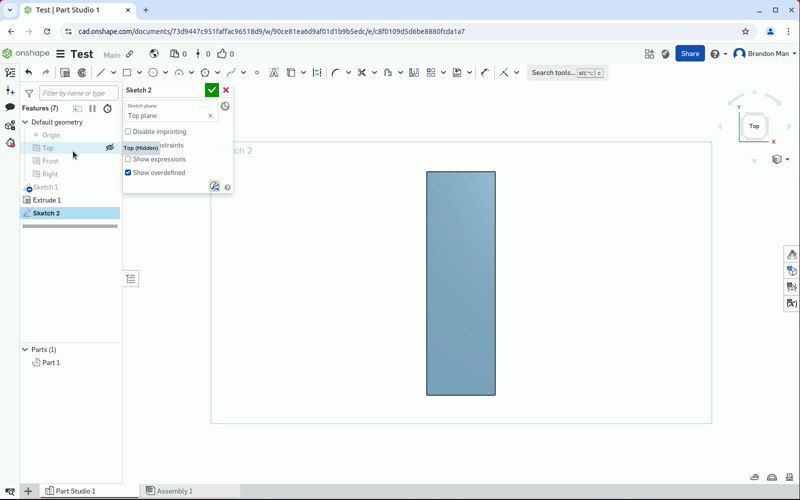
mouse_move(73, 352)
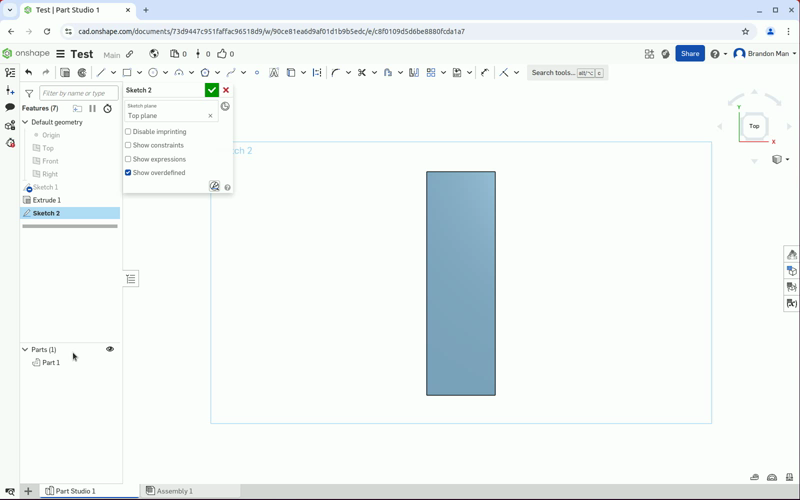
key(y)
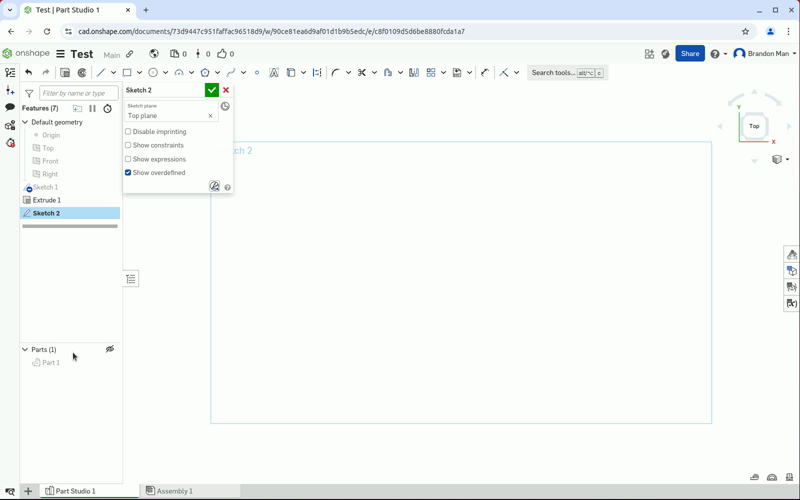
key(c)
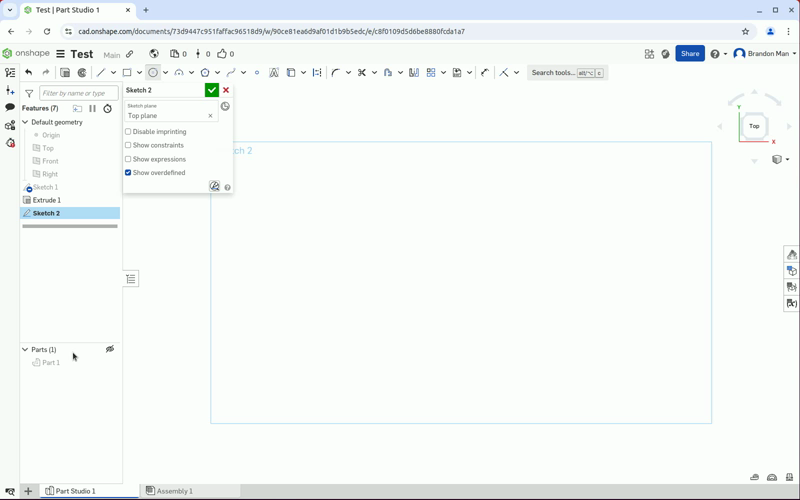
key_down(shift)
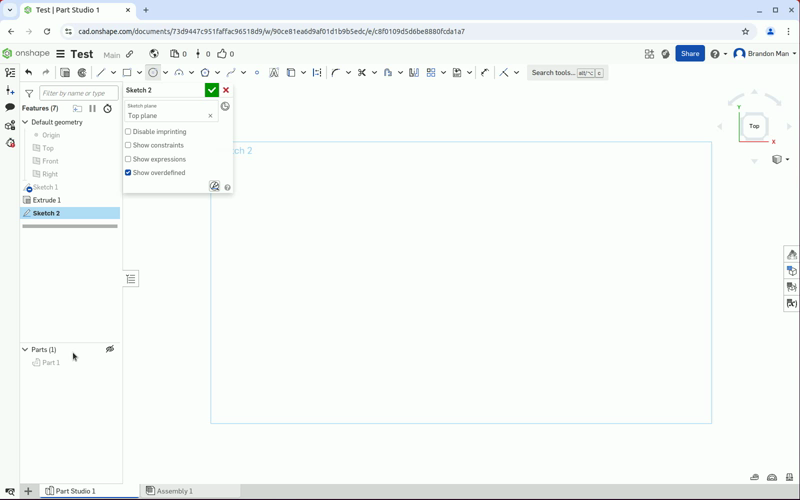
mouse_move(461, 213)
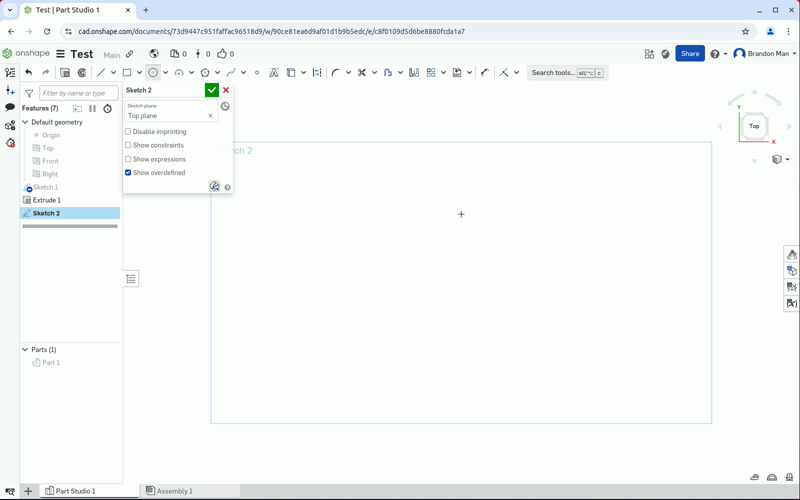
click(461, 213)
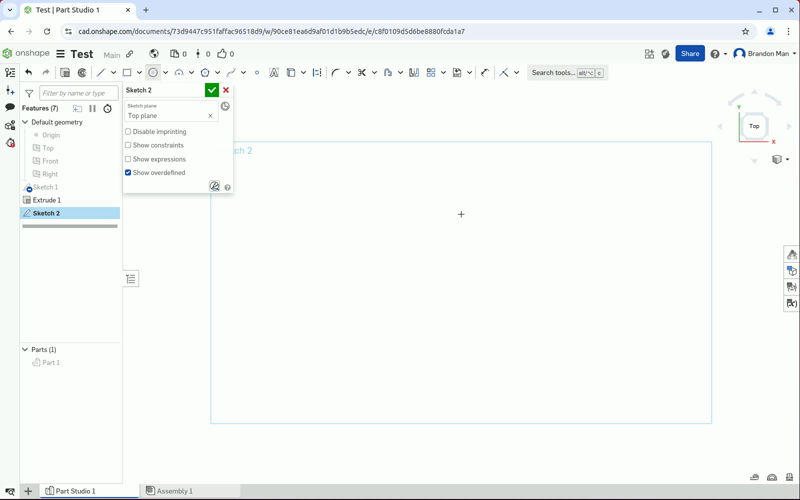
key_up(shift)
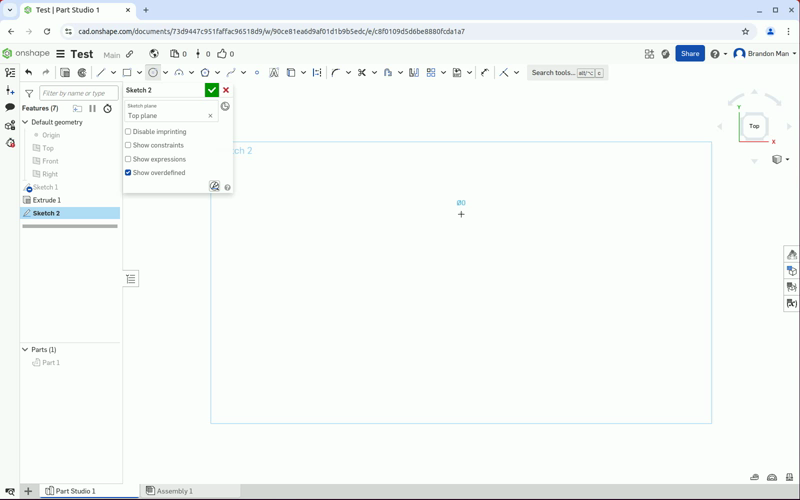
mouse_move(467, 213)
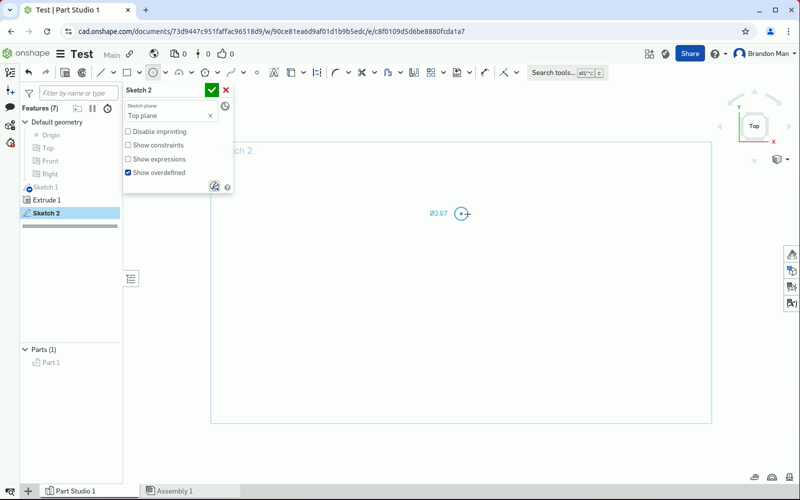
click(467, 213)
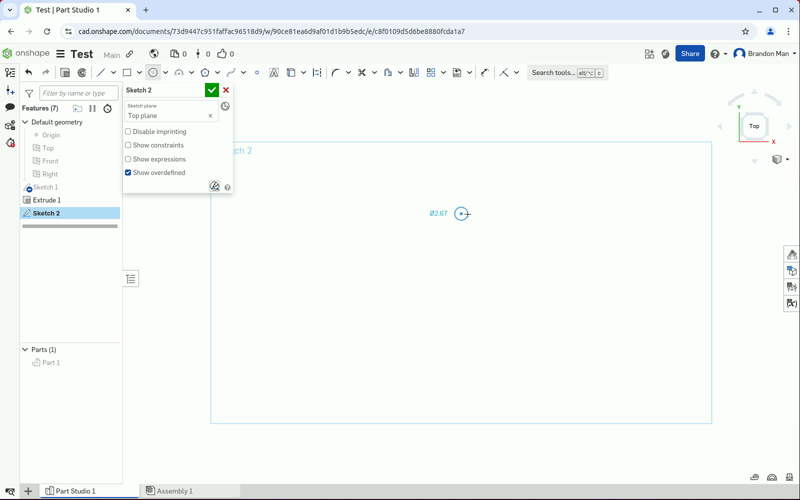
key(esc)
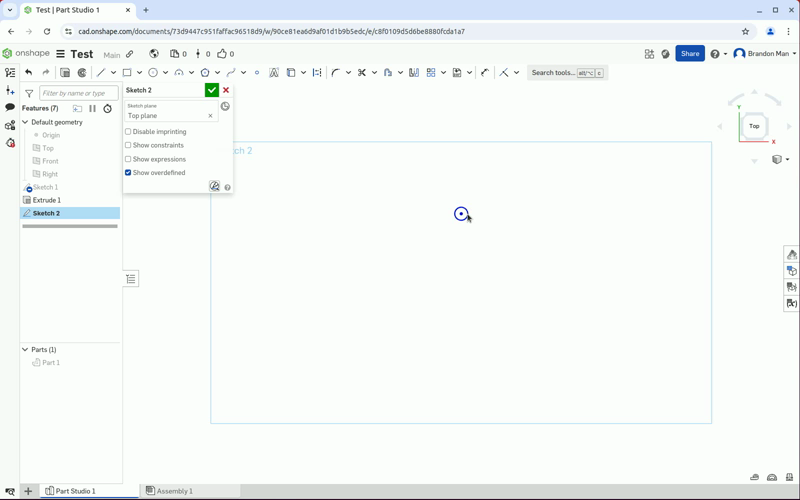
mouse_move(462, 211)
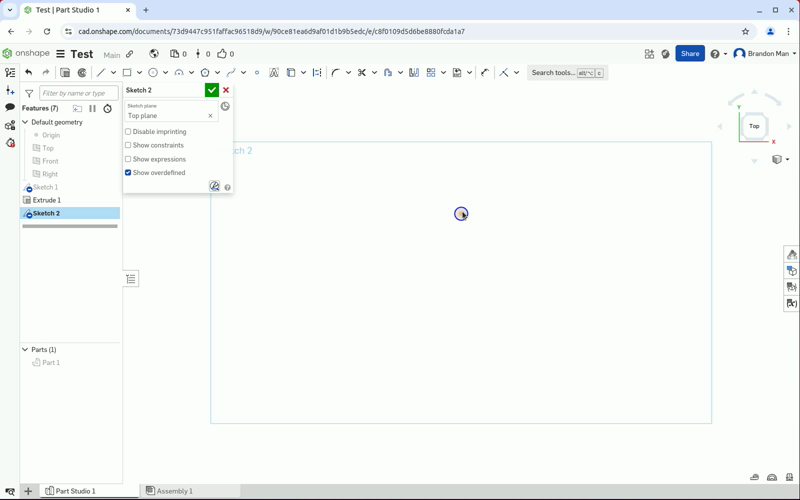
scroll(6)
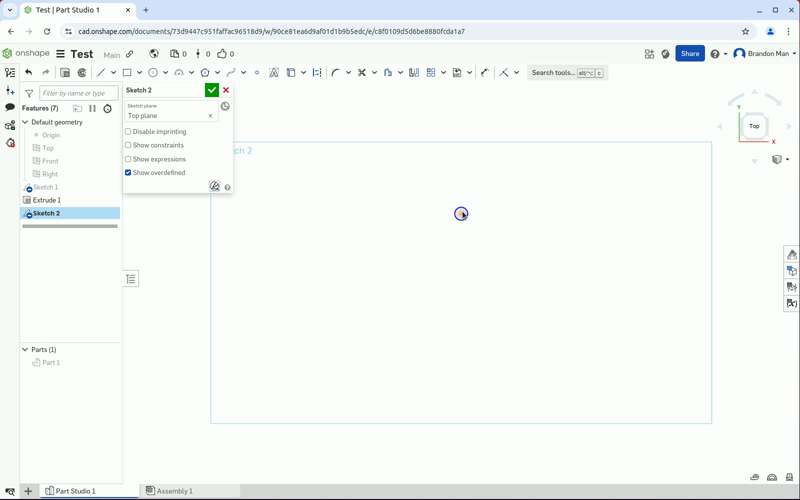
scroll(6)
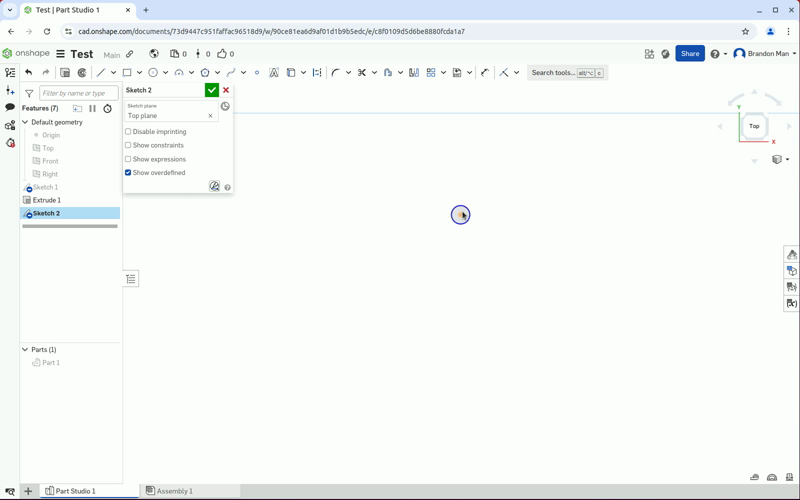
scroll(6)
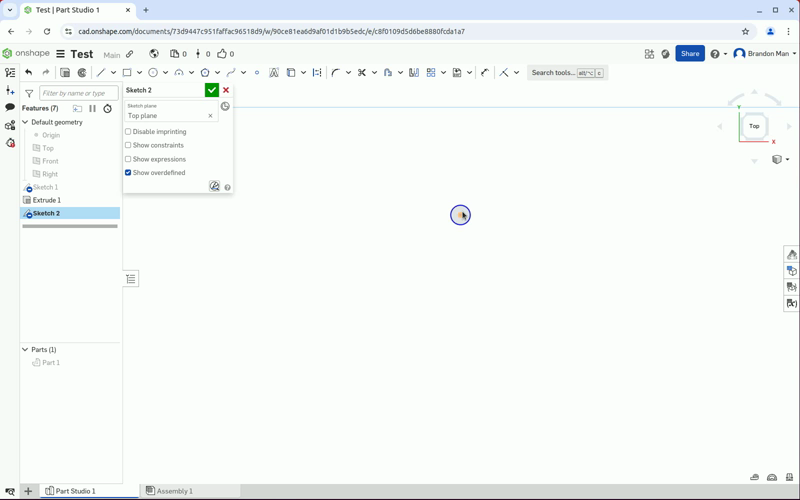
scroll(6)
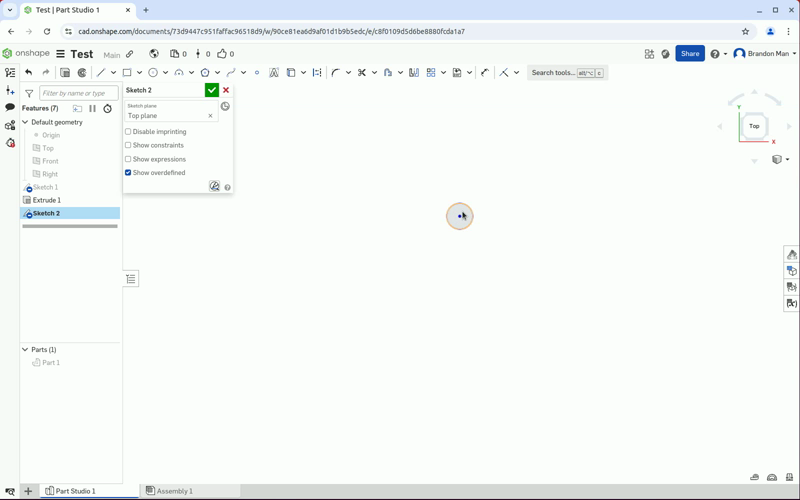
scroll(6)
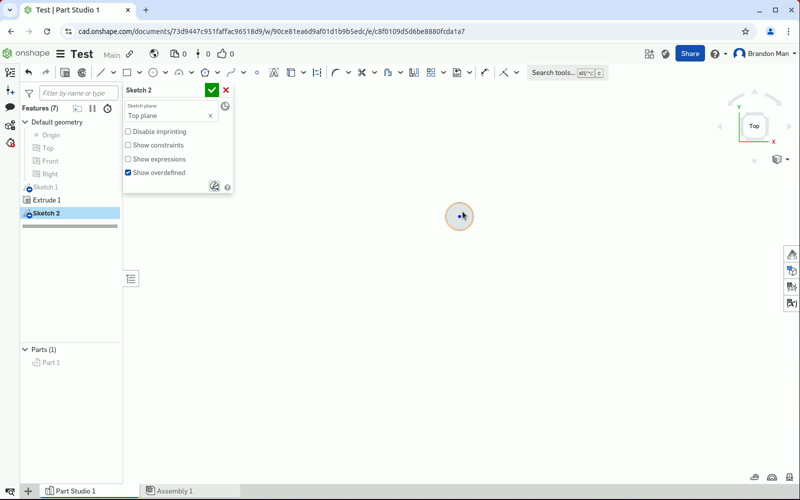
scroll(6)
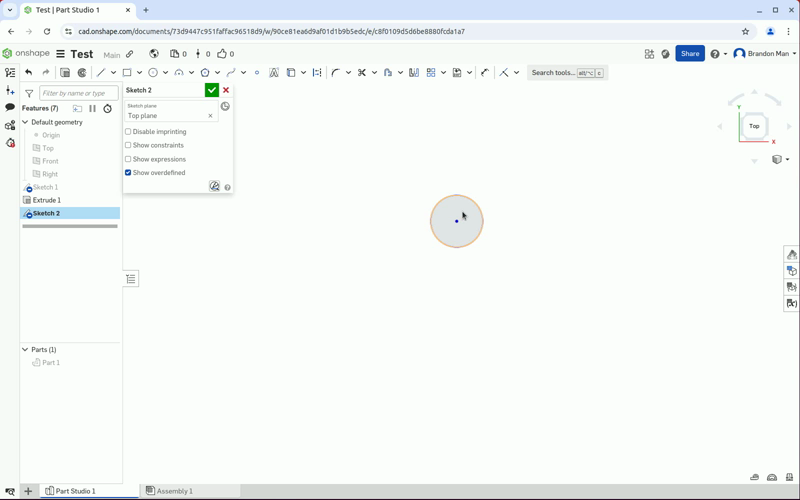
scroll(6)
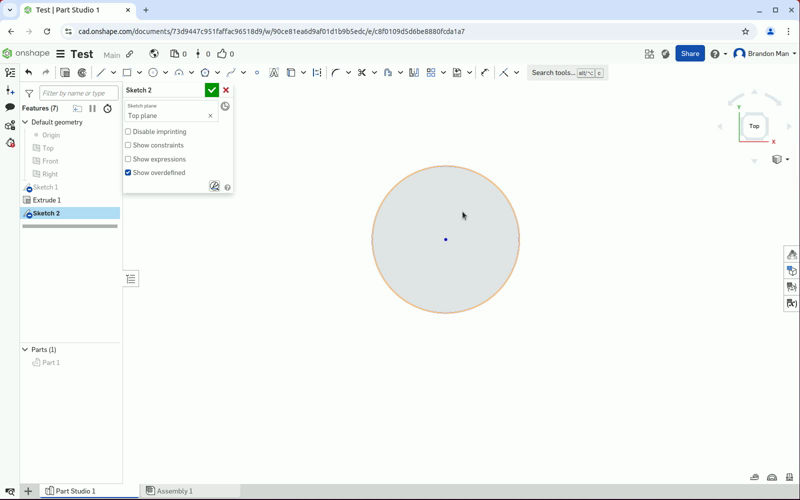
click(462, 211)
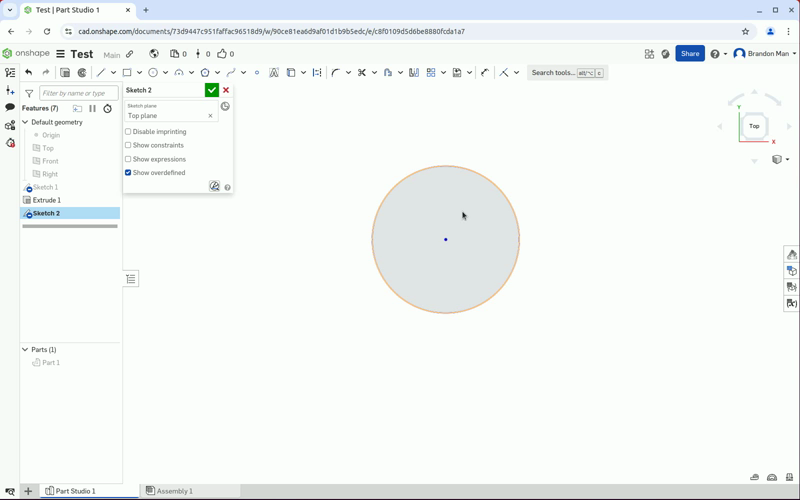
scroll(-6)
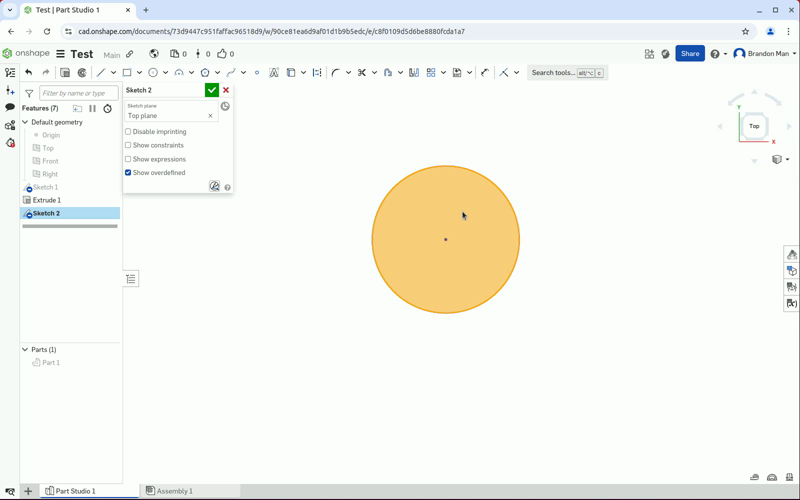
scroll(-6)
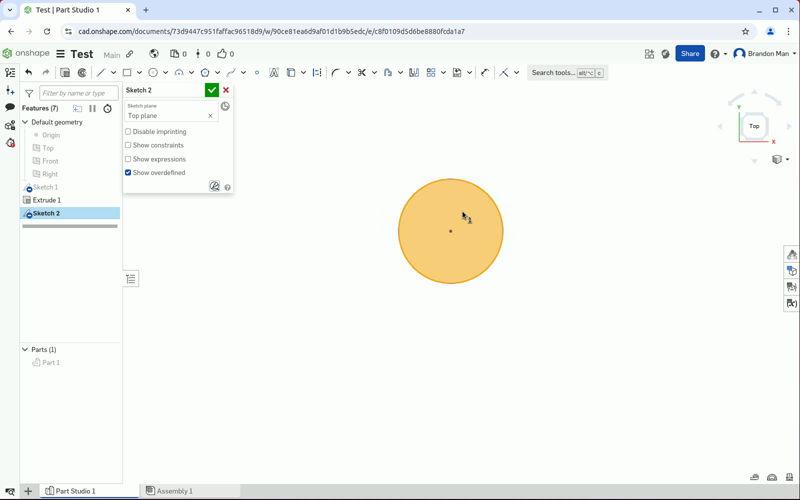
scroll(-6)
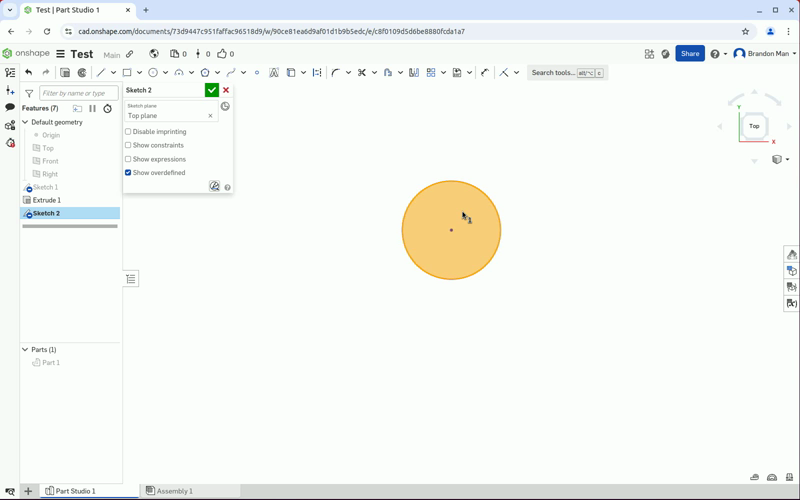
scroll(-6)
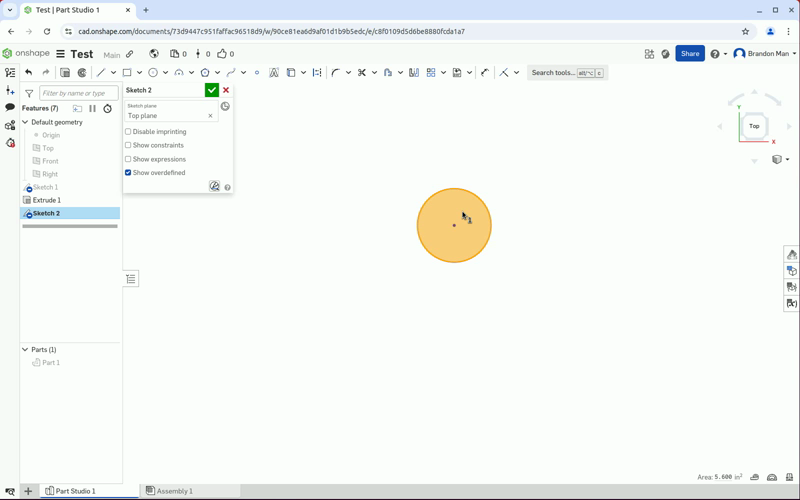
scroll(-6)
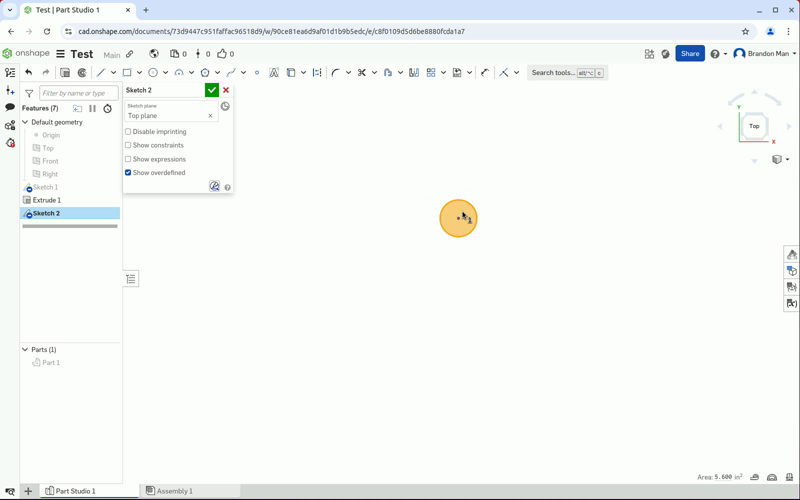
scroll(-6)
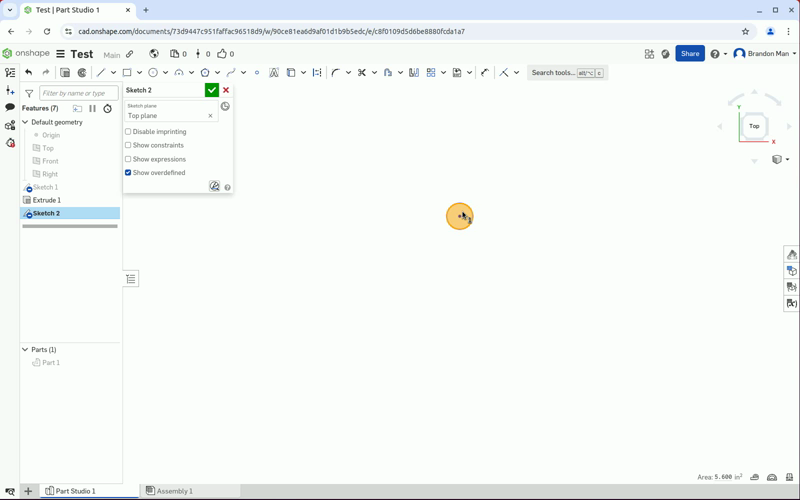
scroll(-6)
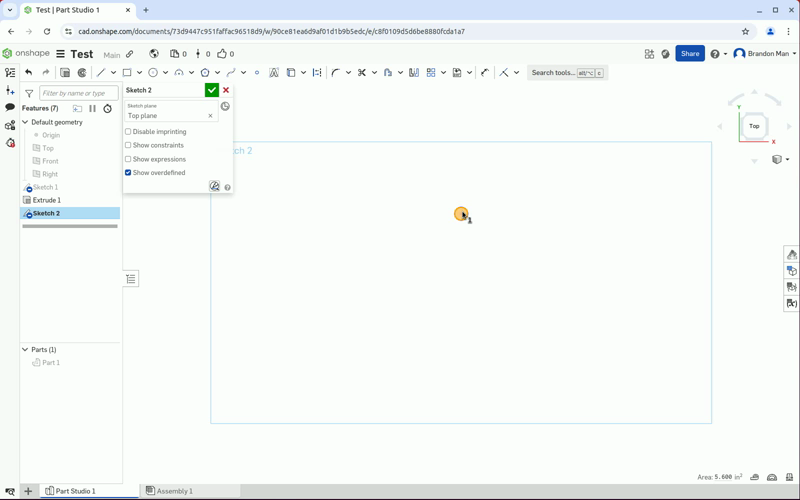
mouse_move(73, 352)
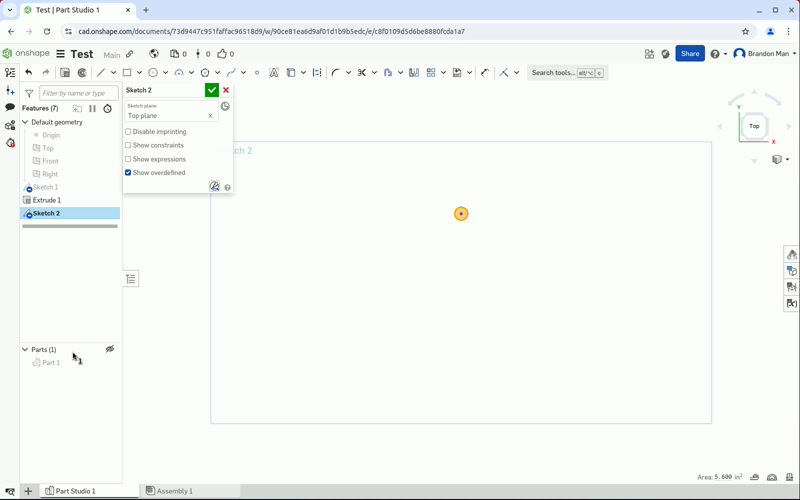
key(shift+y)
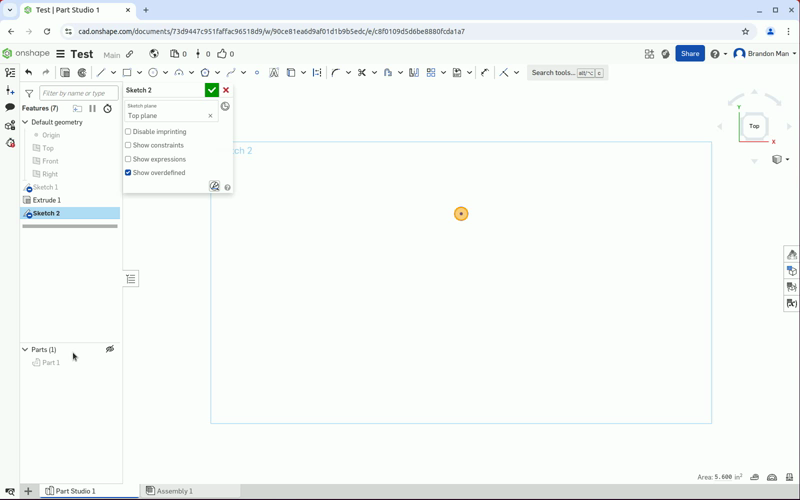
key(shift+e)
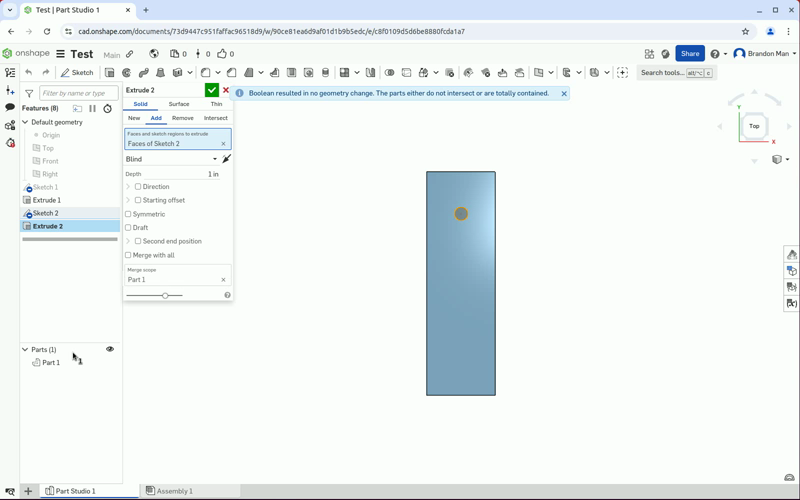
mouse_move(143, 106)
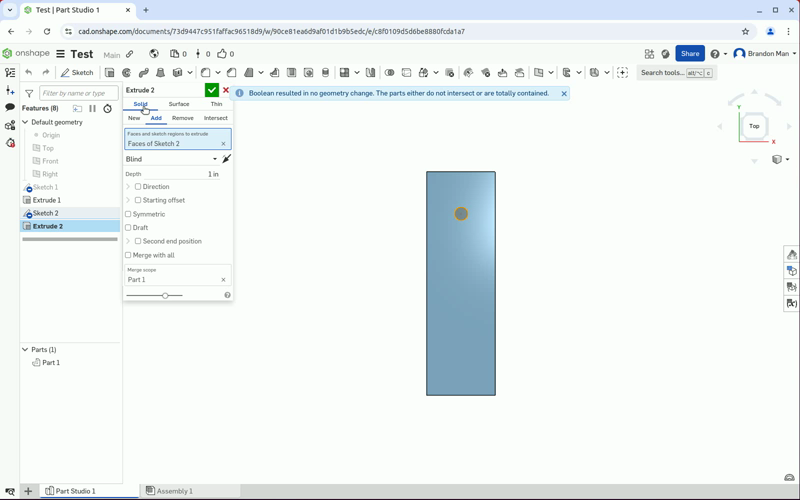
click(143, 106)
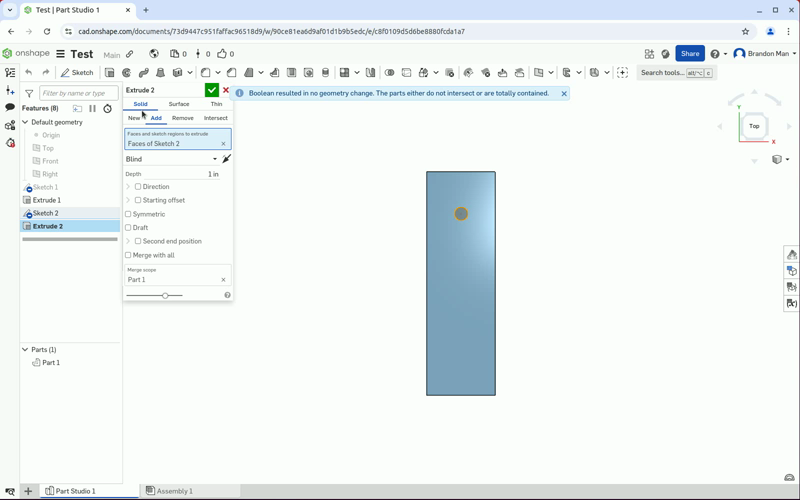
mouse_move(137, 120)
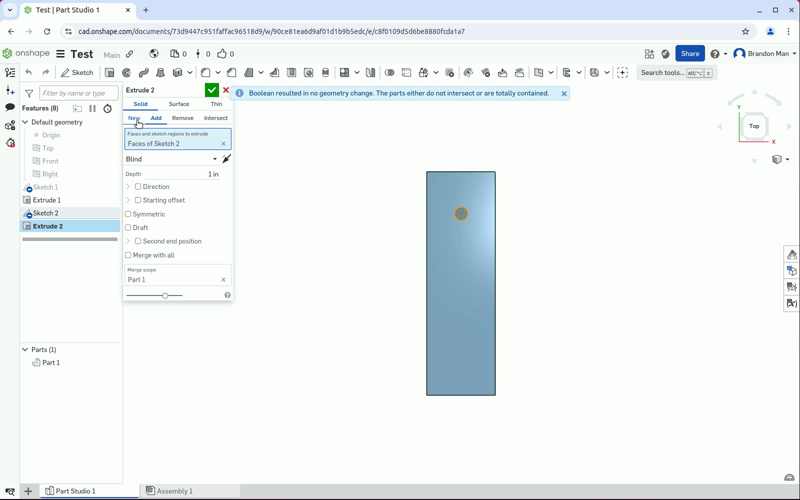
click(137, 120)
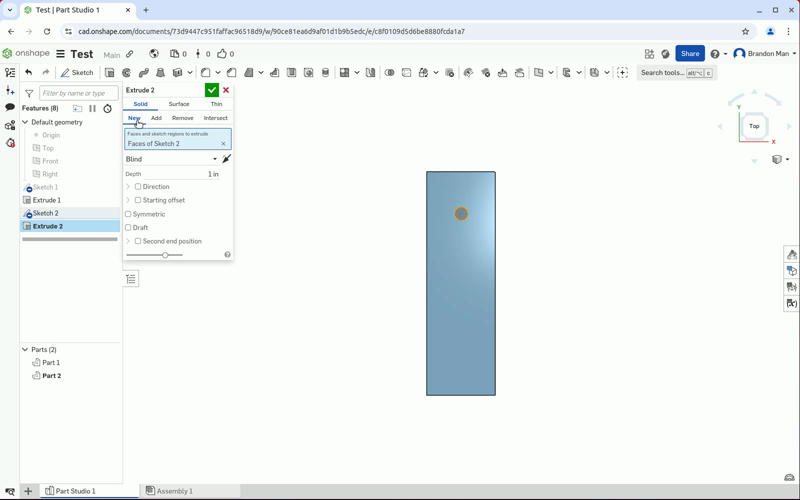
key(tab, 4)
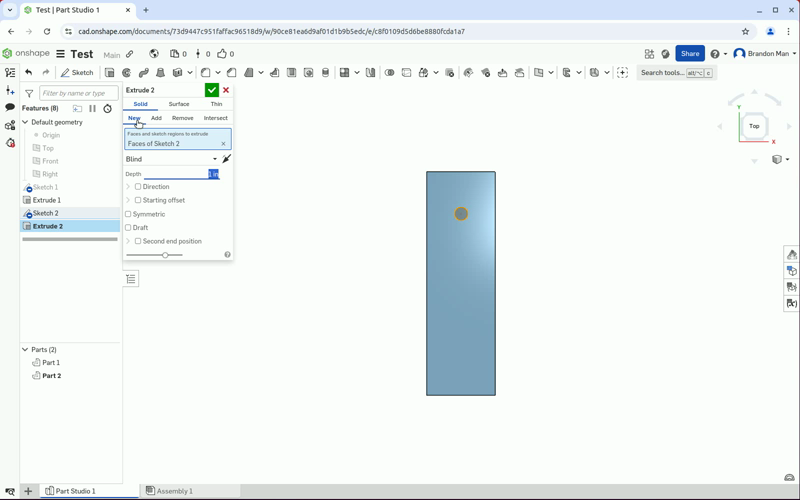
text(-10.591)
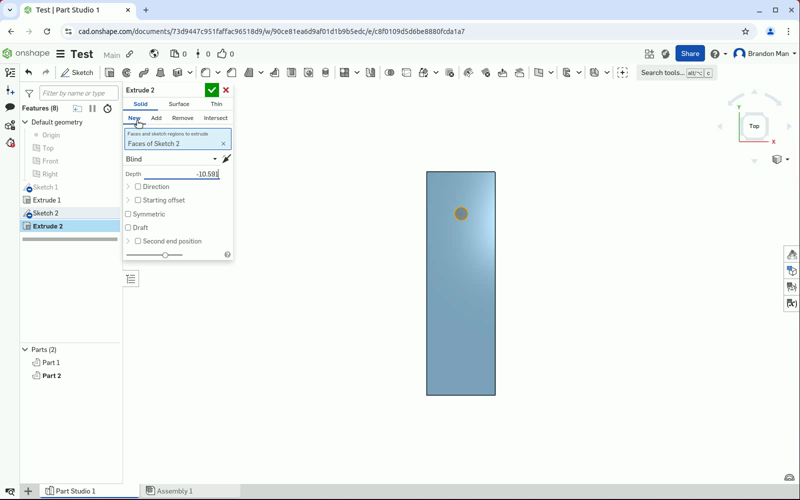
key(enter)
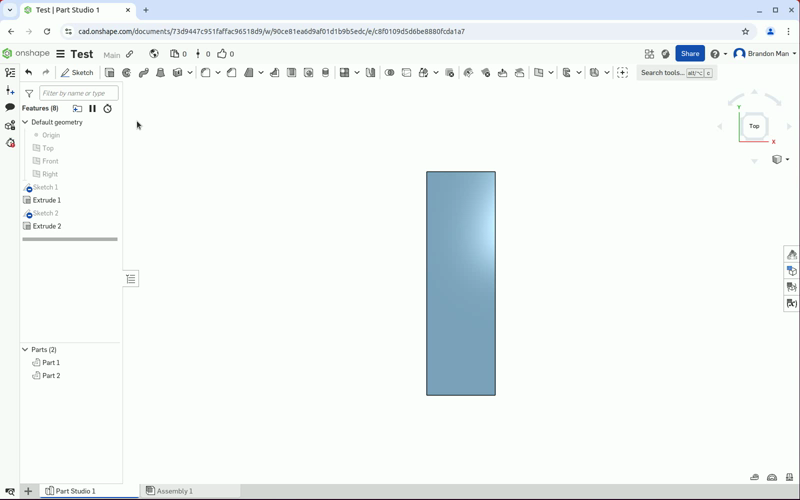
key(shift+h)
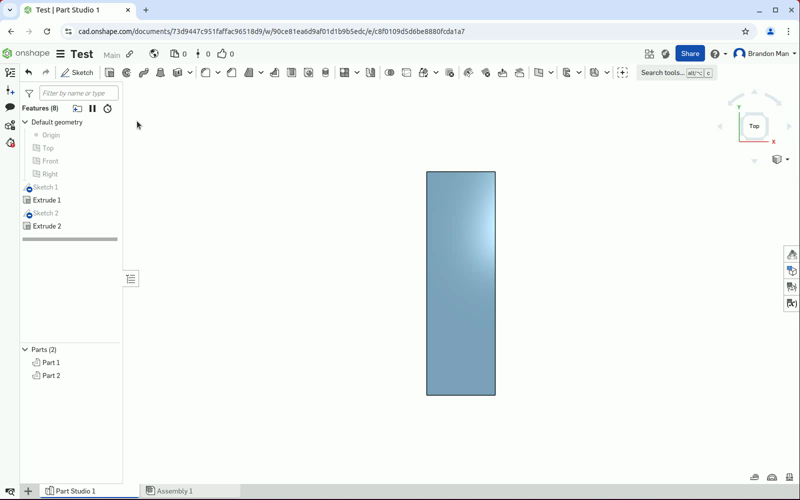
key(shift+h)
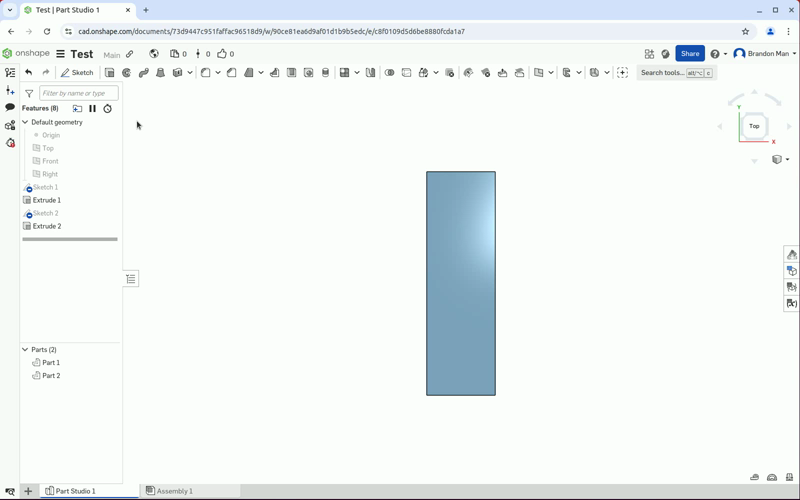
mouse_move(73, 189)
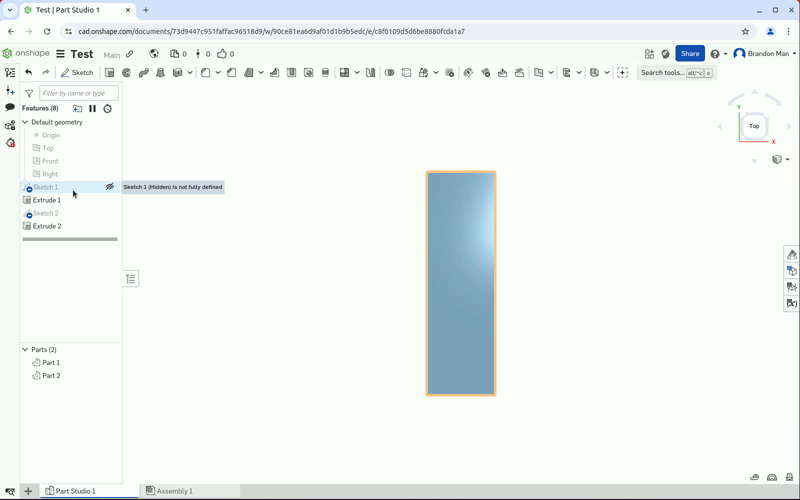
click(73, 189)
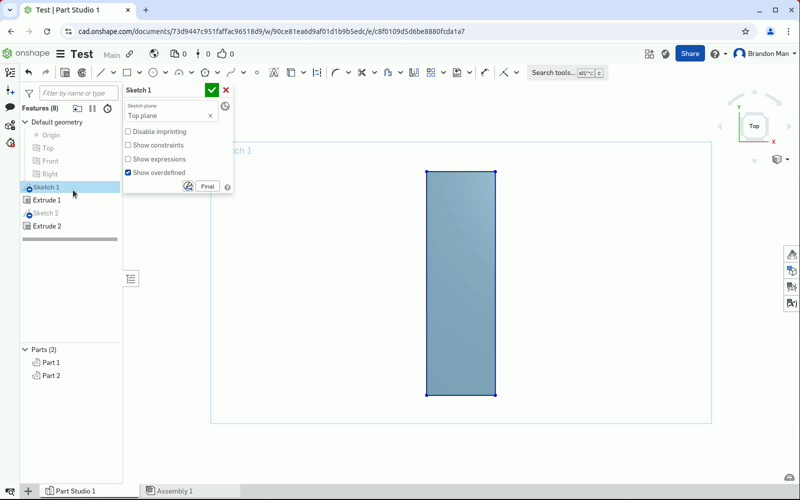
mouse_move(229, 92)
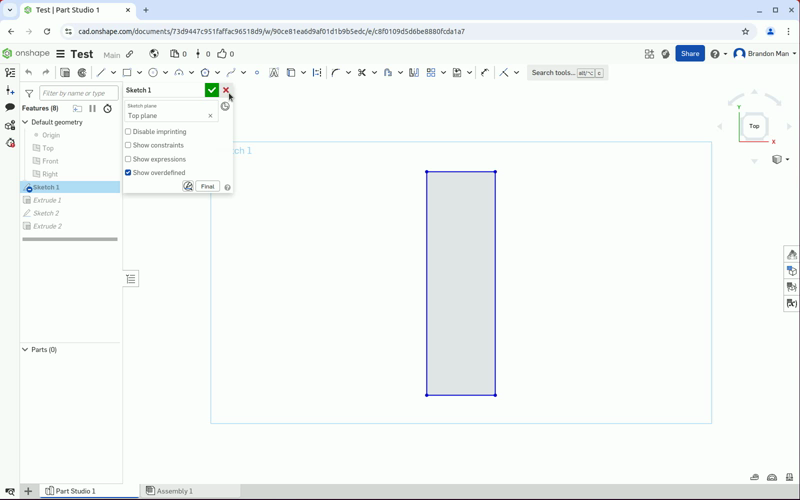
click(229, 92)
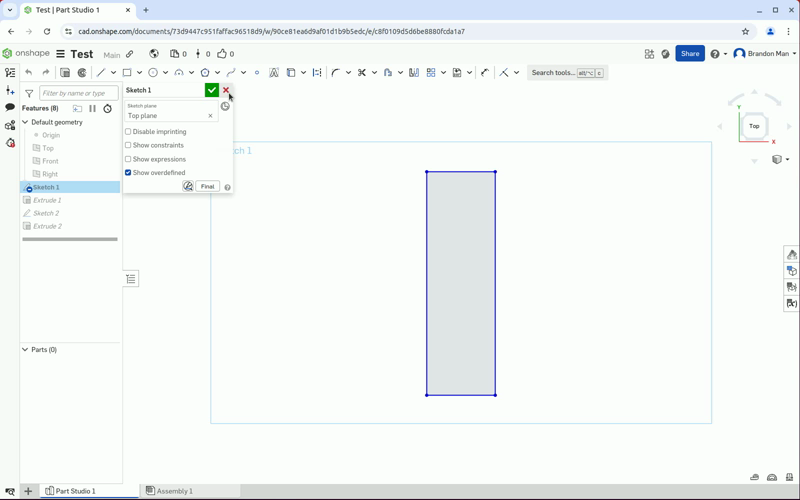
key(shift+s)
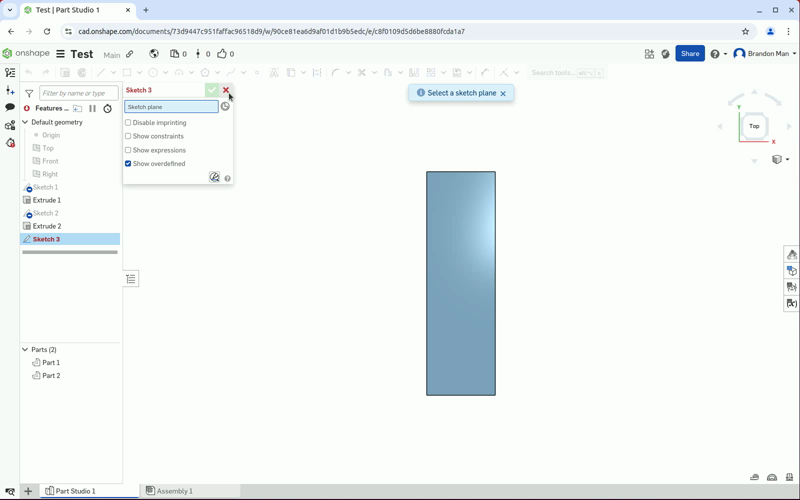
mouse_move(73, 150)
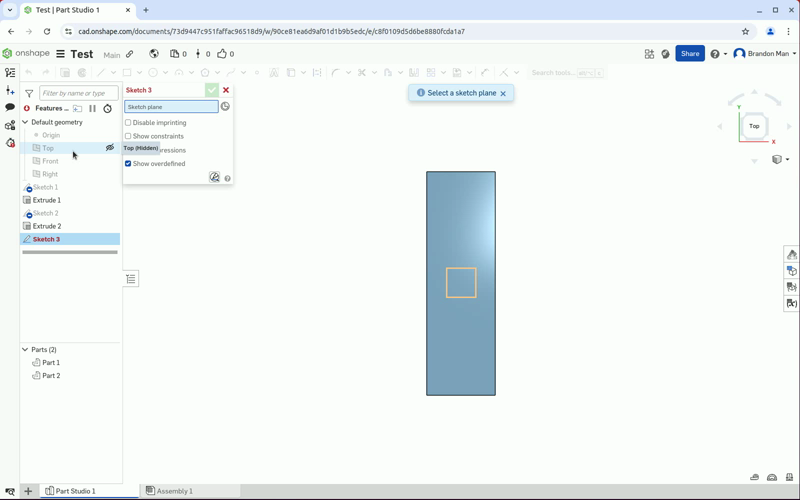
click(73, 150)
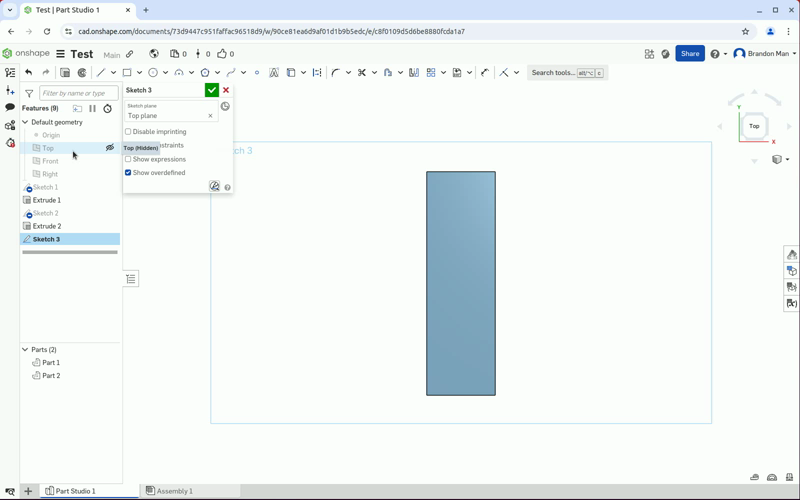
mouse_move(73, 352)
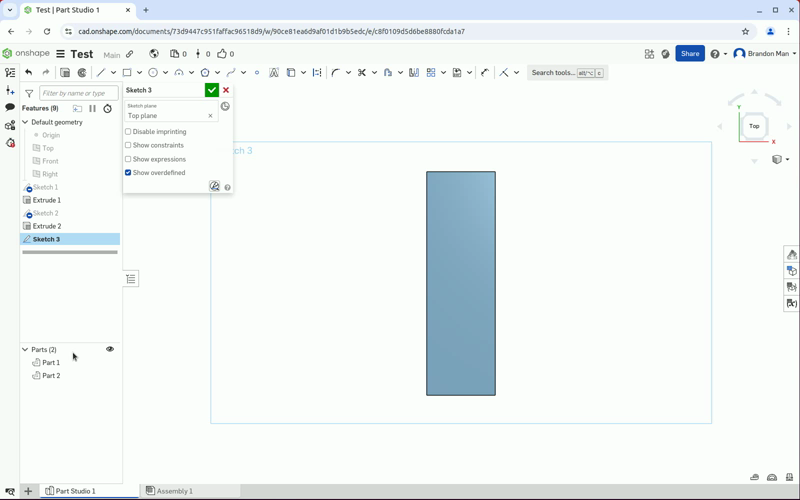
key(y)
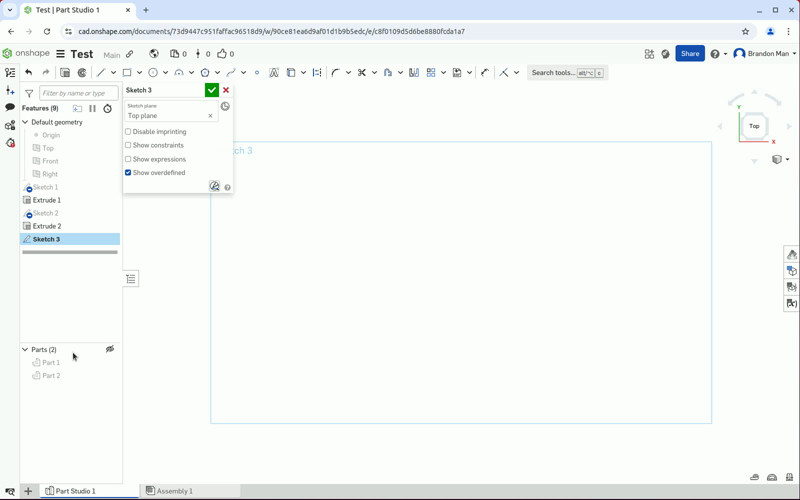
key(c)
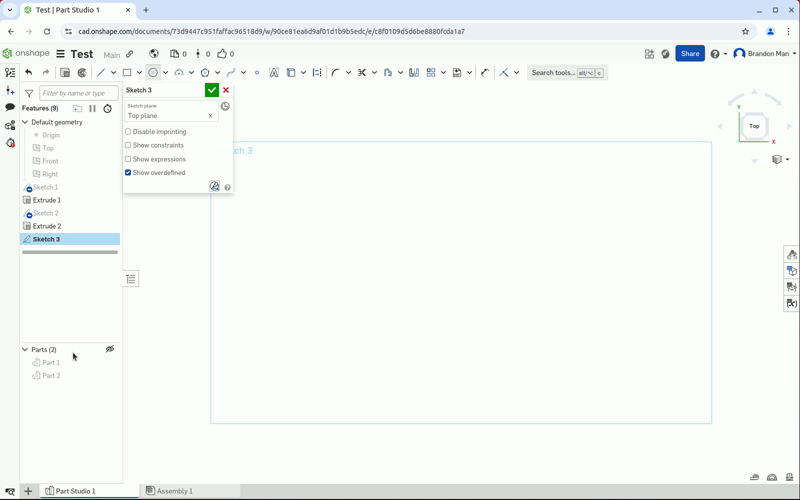
key_down(shift)
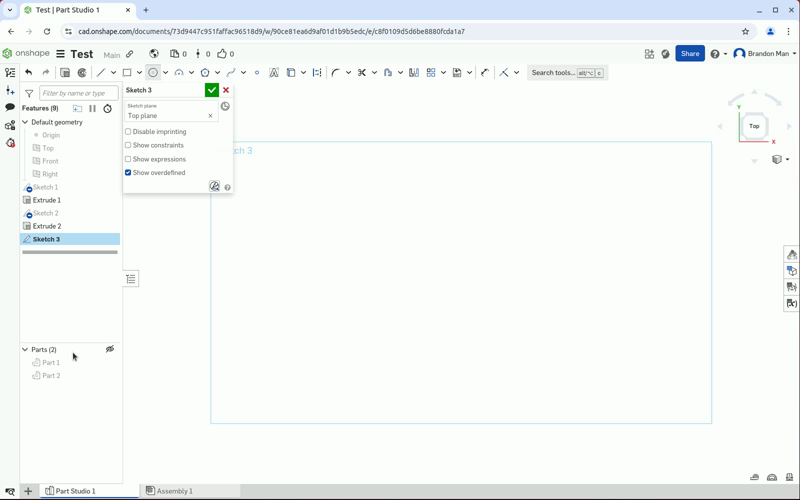
mouse_move(461, 352)
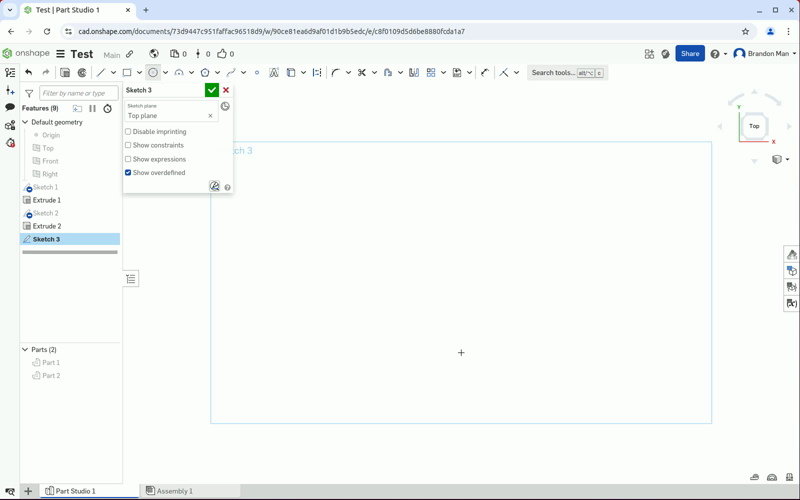
click(461, 352)
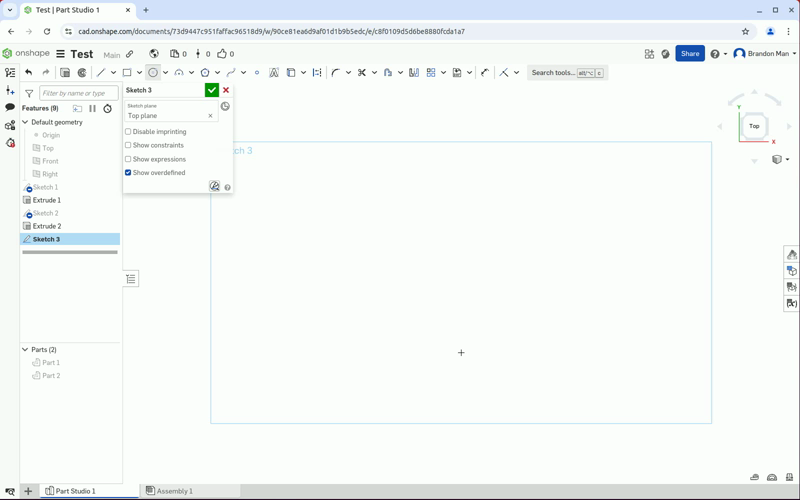
key_up(shift)
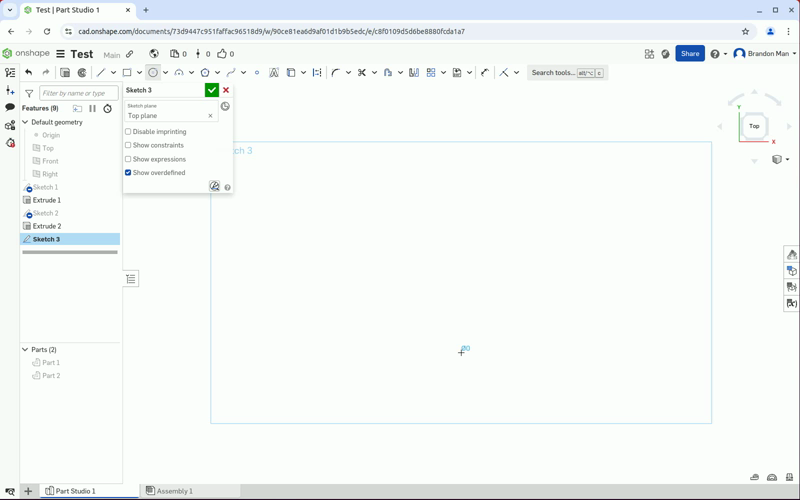
mouse_move(467, 352)
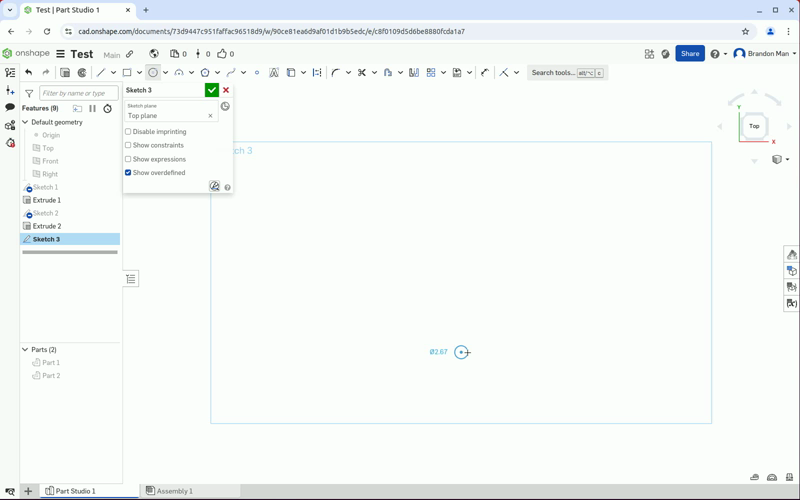
click(467, 352)
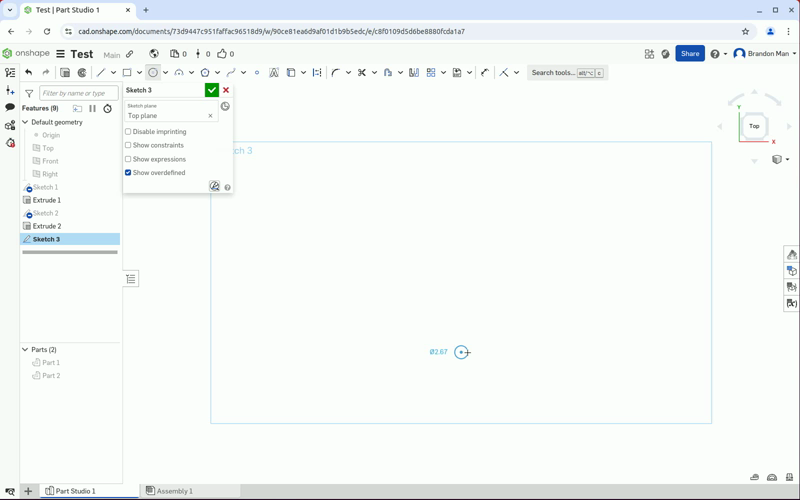
key(esc)
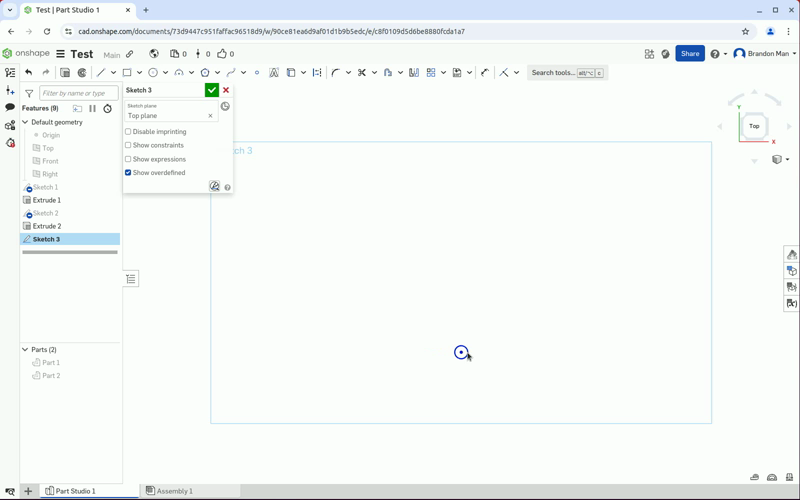
mouse_move(463, 354)
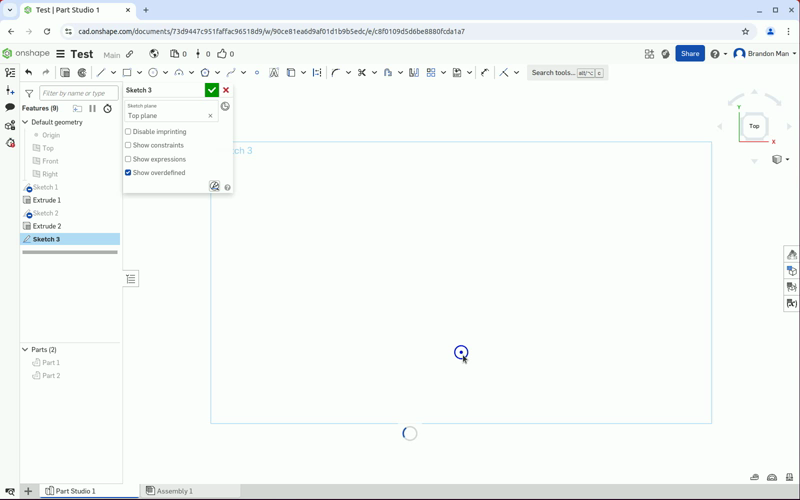
scroll(6)
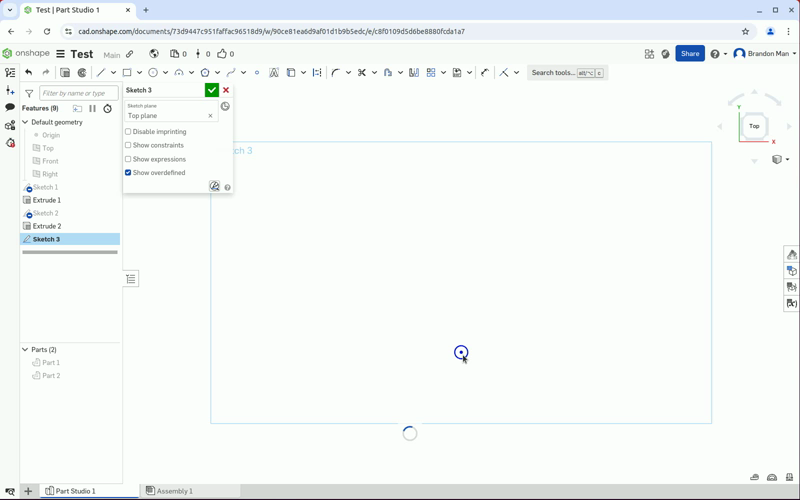
scroll(6)
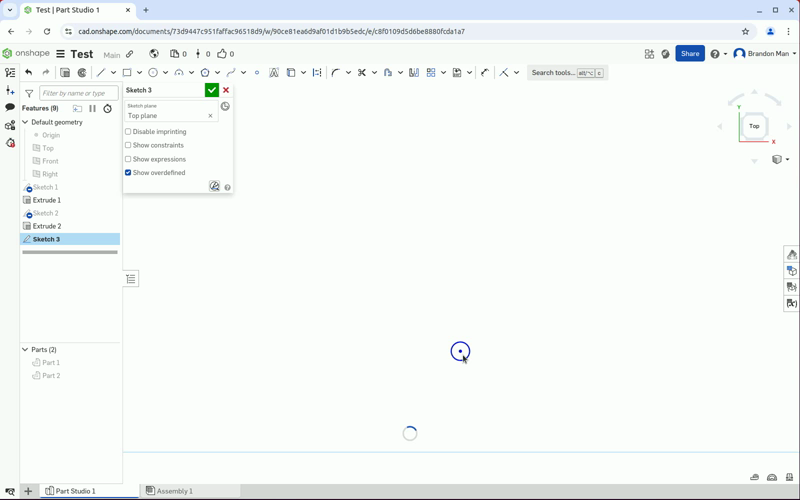
scroll(6)
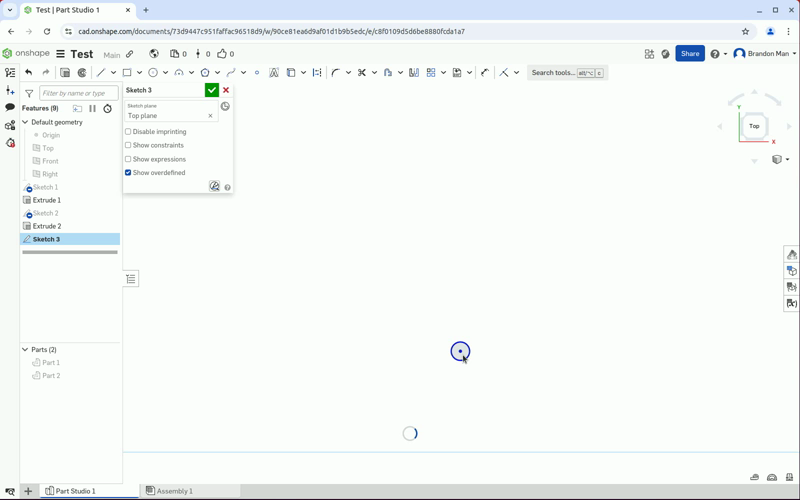
scroll(6)
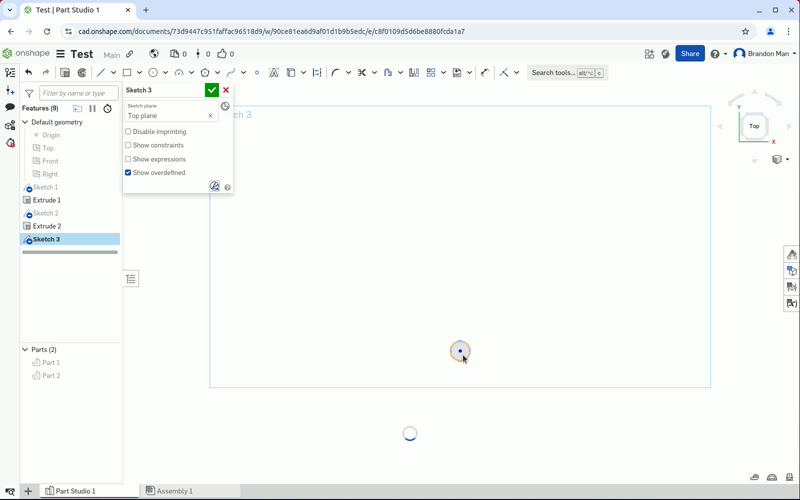
scroll(6)
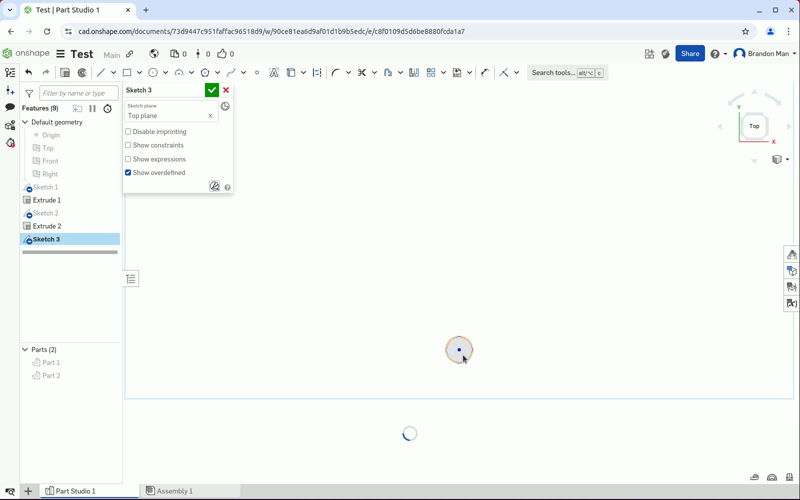
scroll(6)
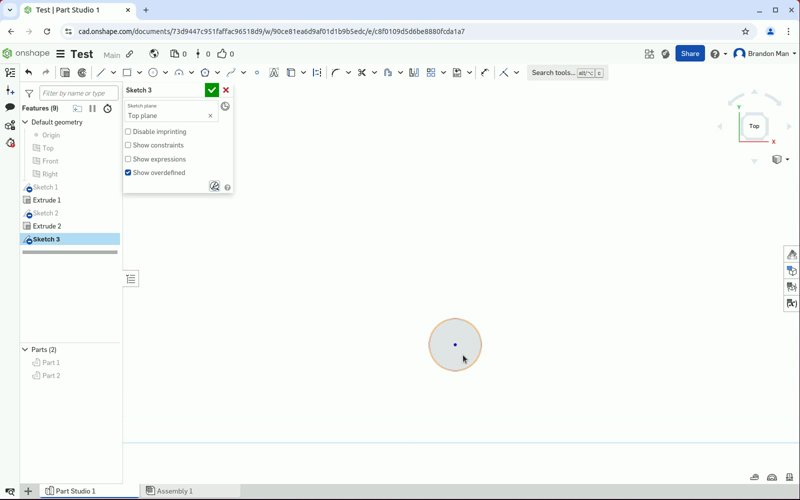
scroll(6)
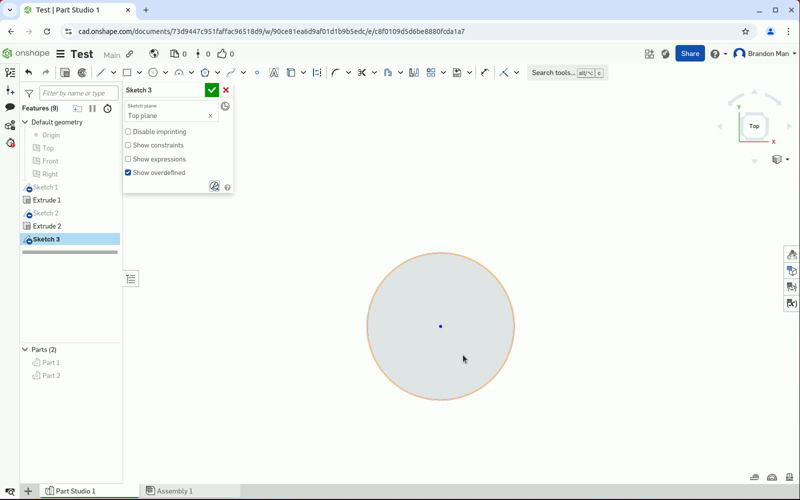
click(463, 354)
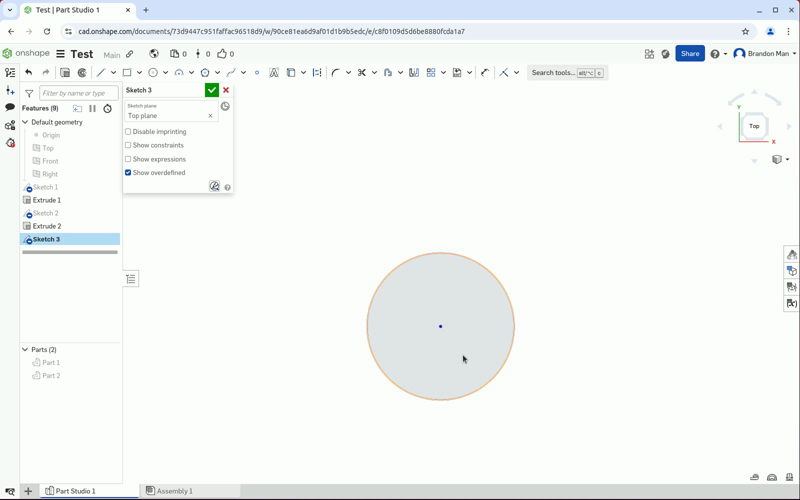
scroll(-6)
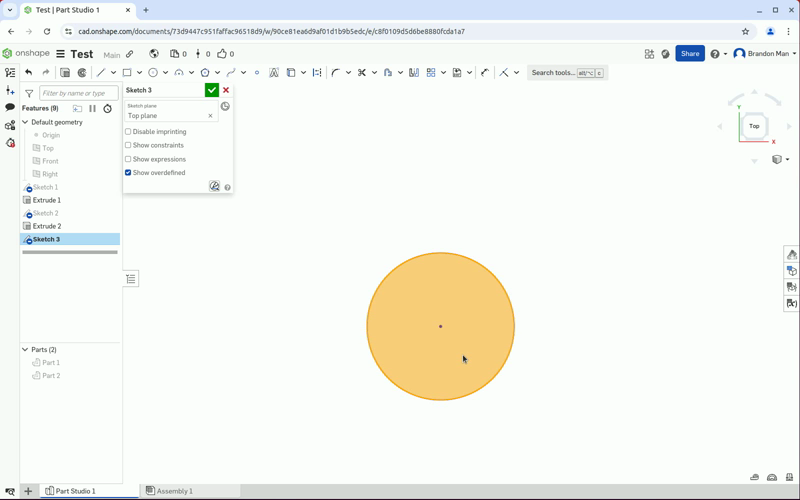
scroll(-6)
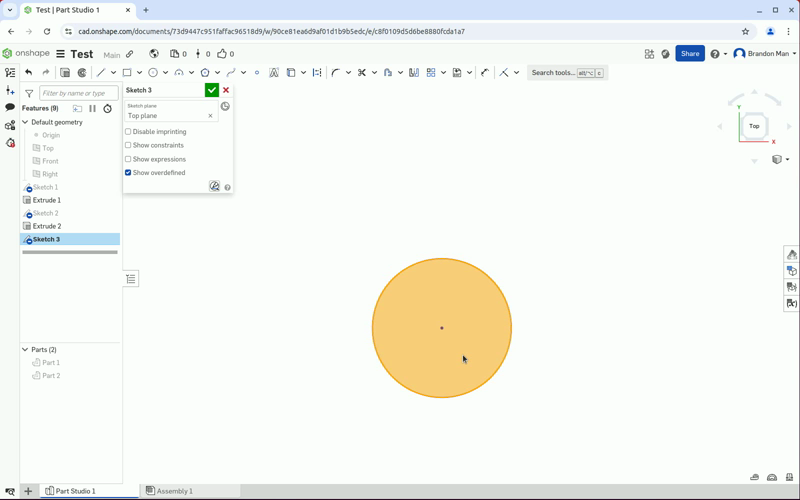
scroll(-6)
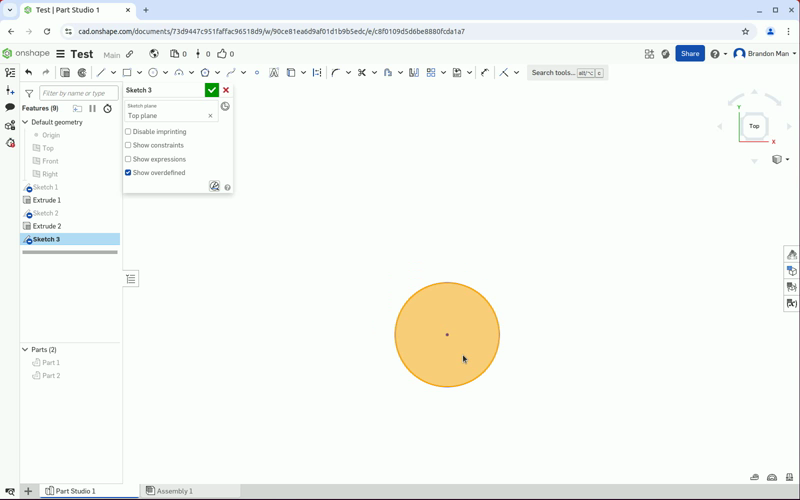
scroll(-6)
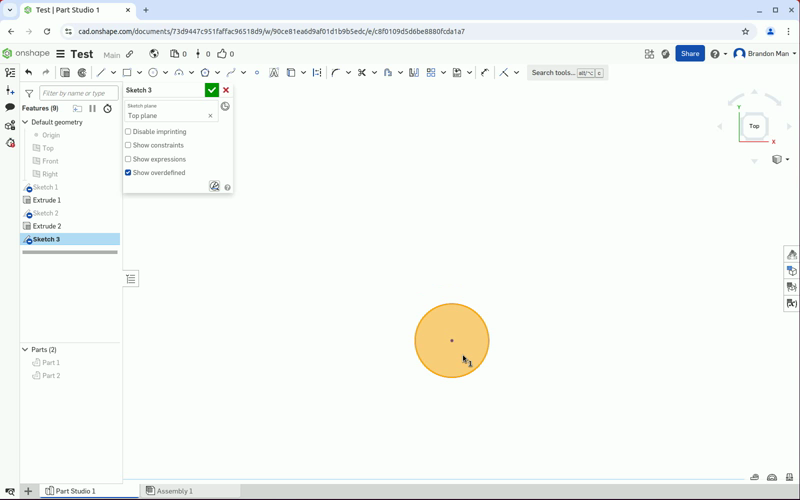
scroll(-6)
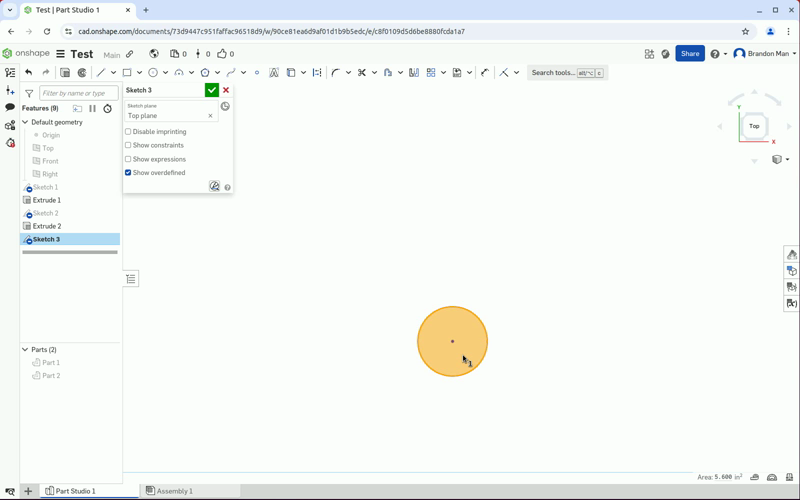
scroll(-6)
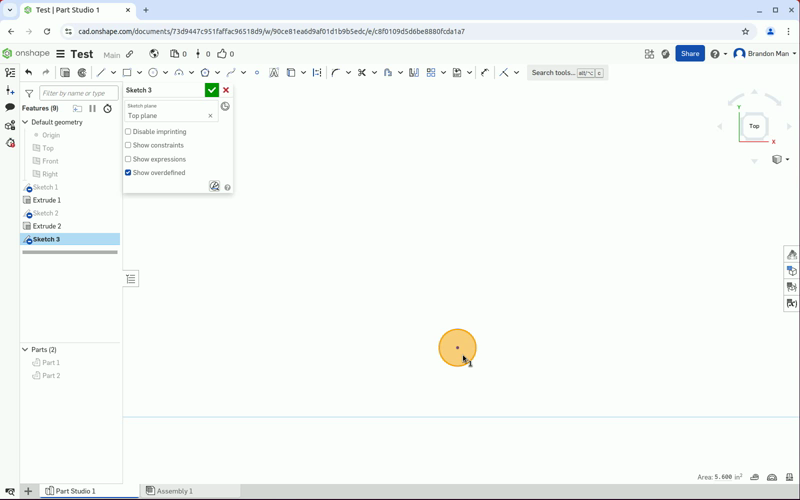
scroll(-6)
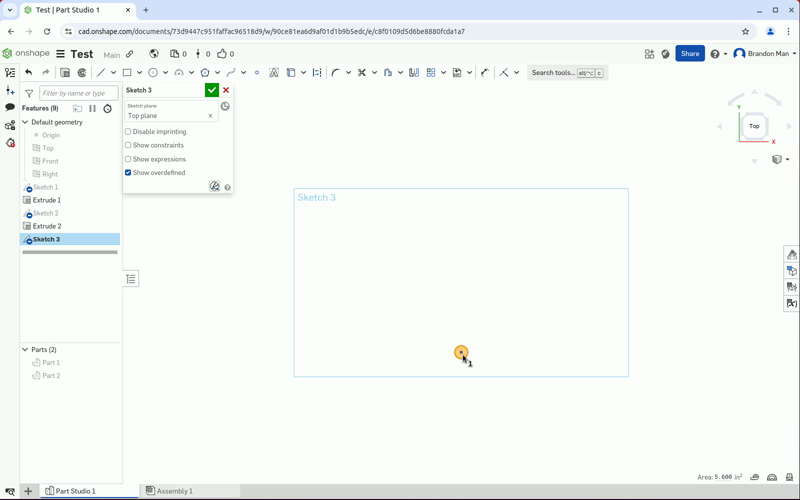
mouse_move(73, 352)
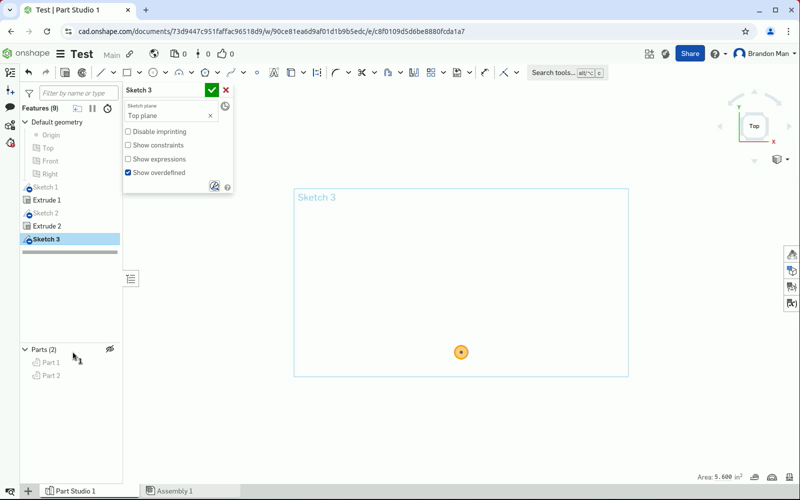
key(shift+y)
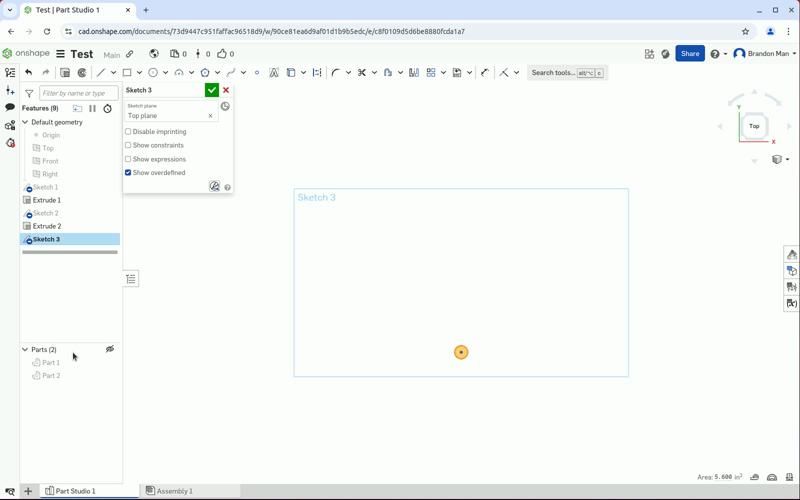
key(shift+e)
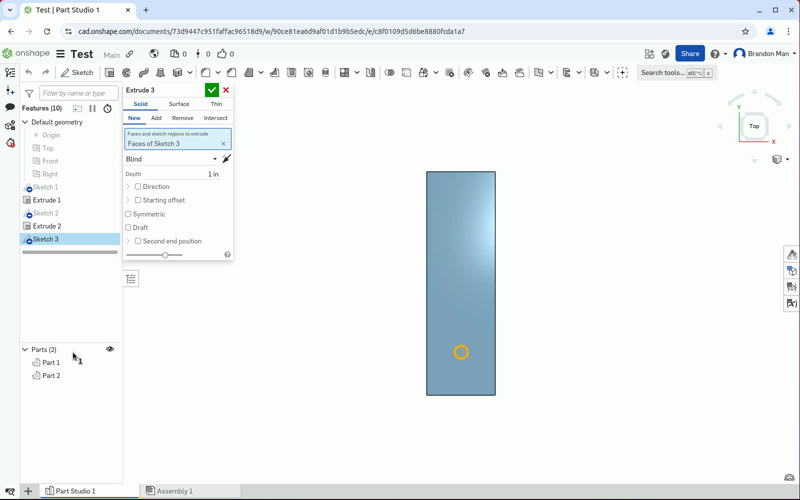
mouse_move(143, 106)
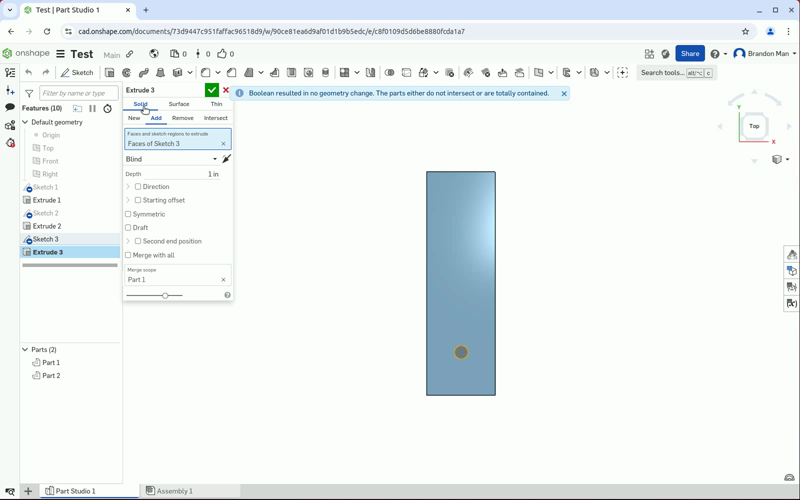
click(143, 106)
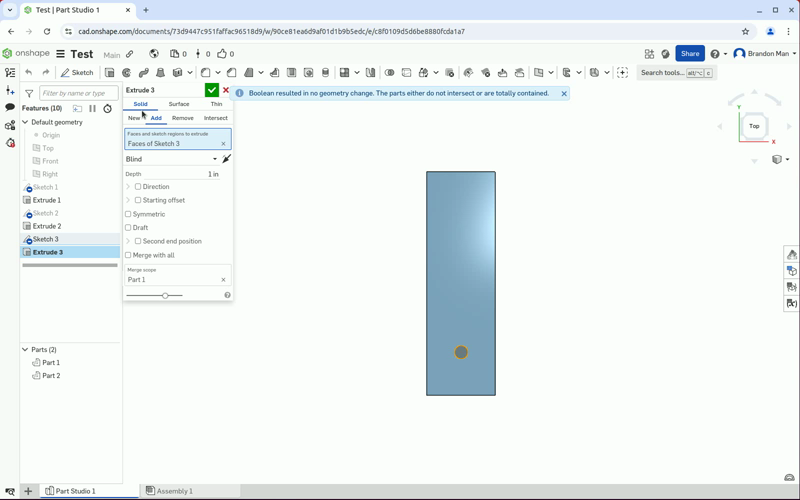
mouse_move(137, 120)
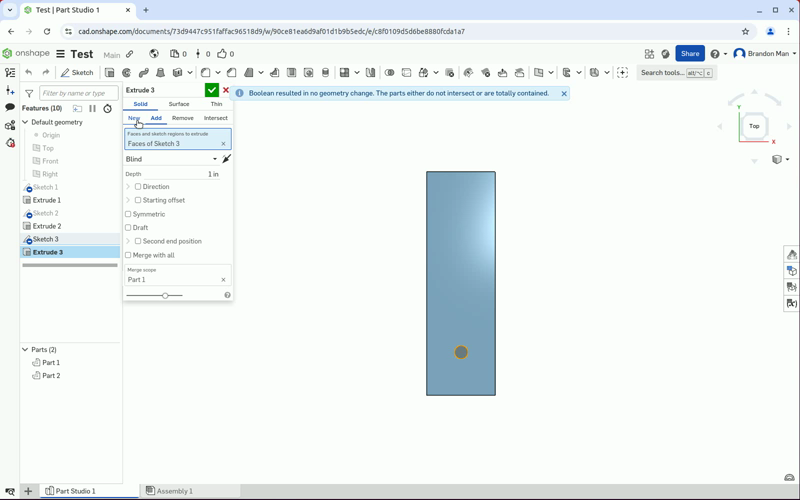
click(137, 120)
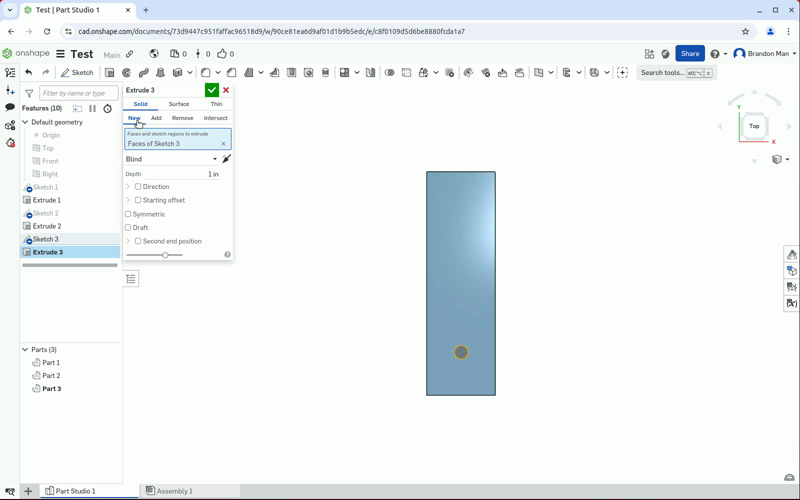
key(tab, 4)
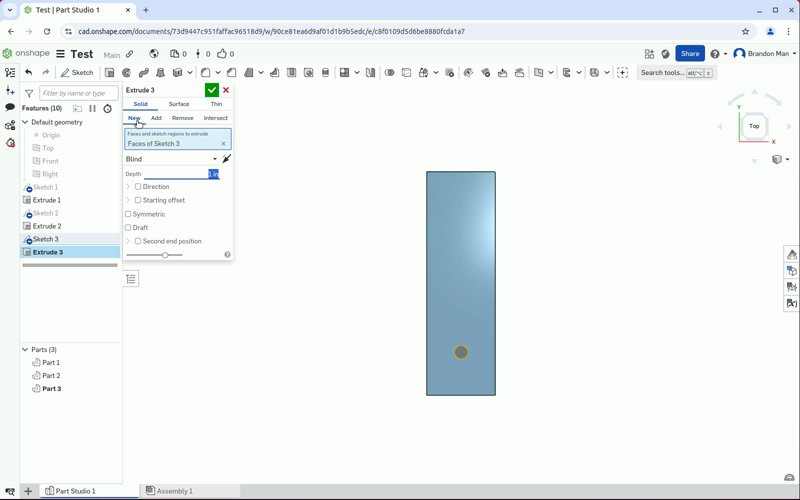
text(-10.591)
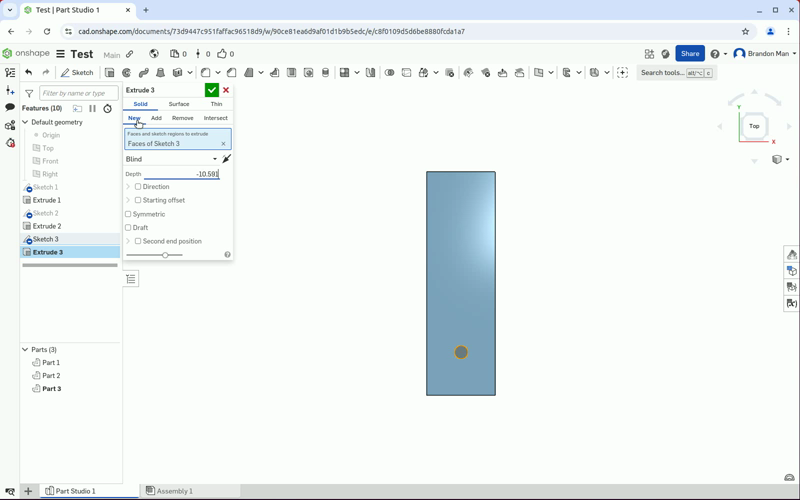
key(enter)
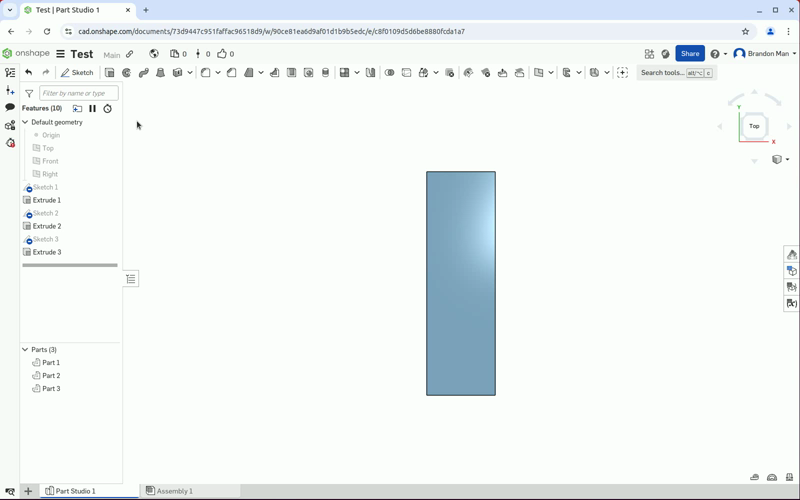
key(shift+h)
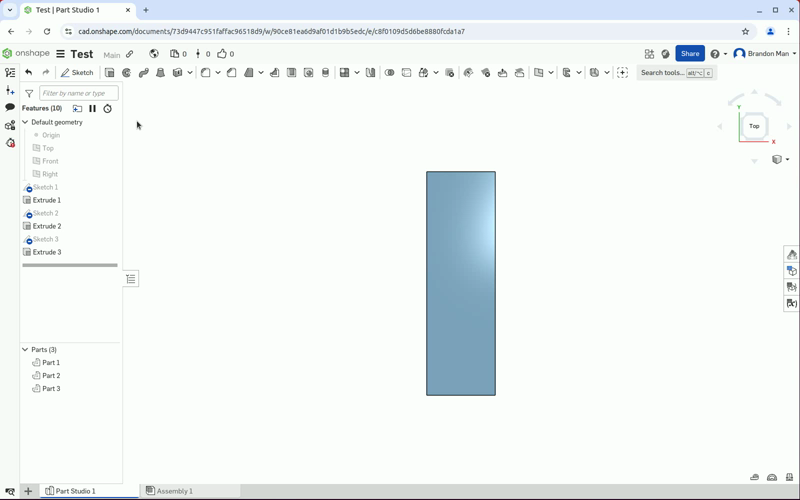
key(shift+h)
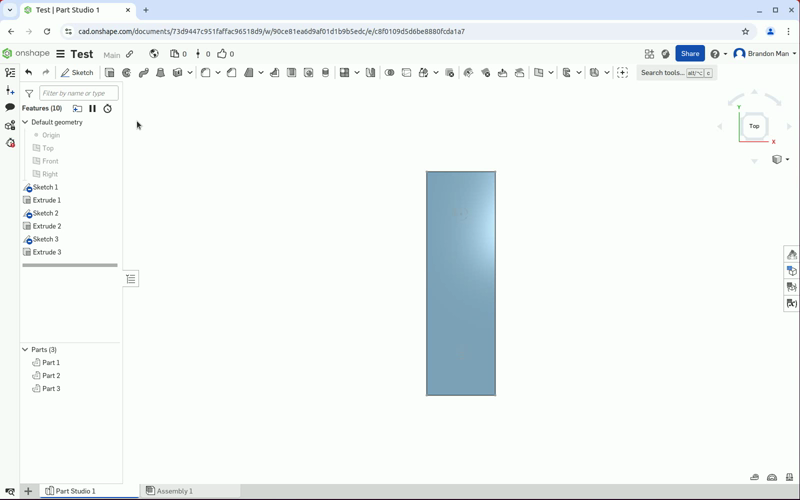
key(shift+7)
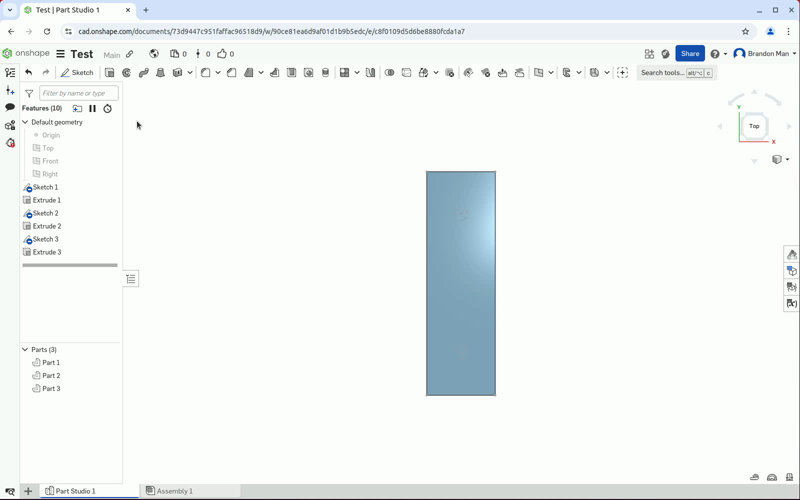
key(up, 3)
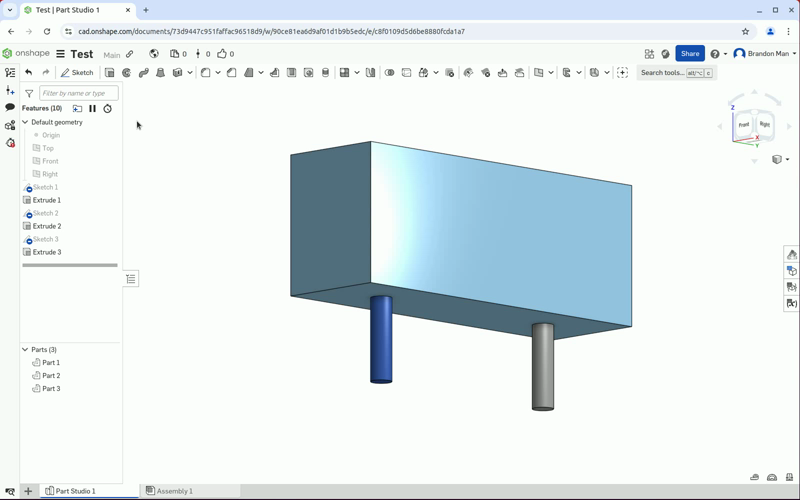
key(left, 3)
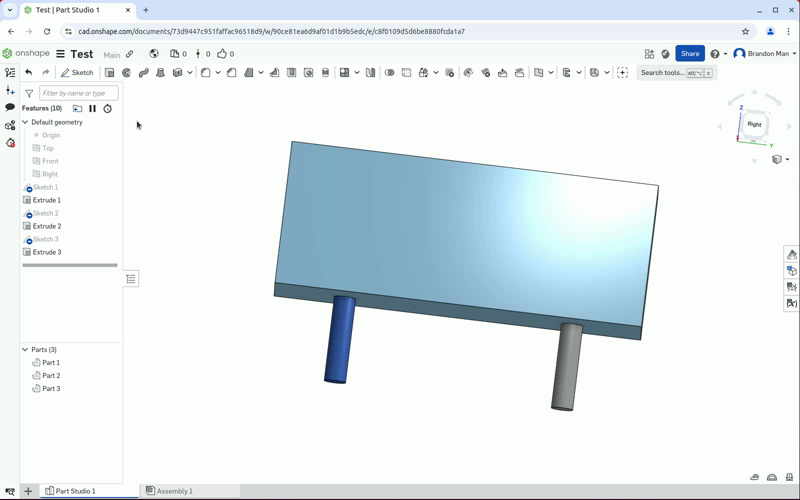
key(right, 3)
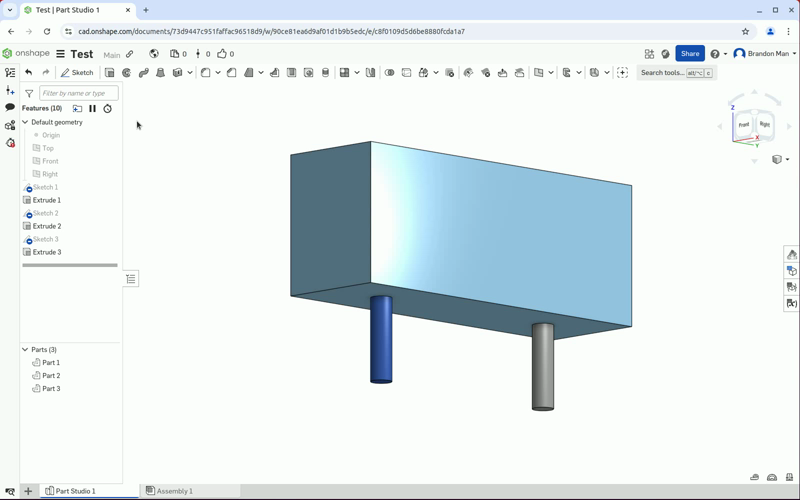
key(down, 3)
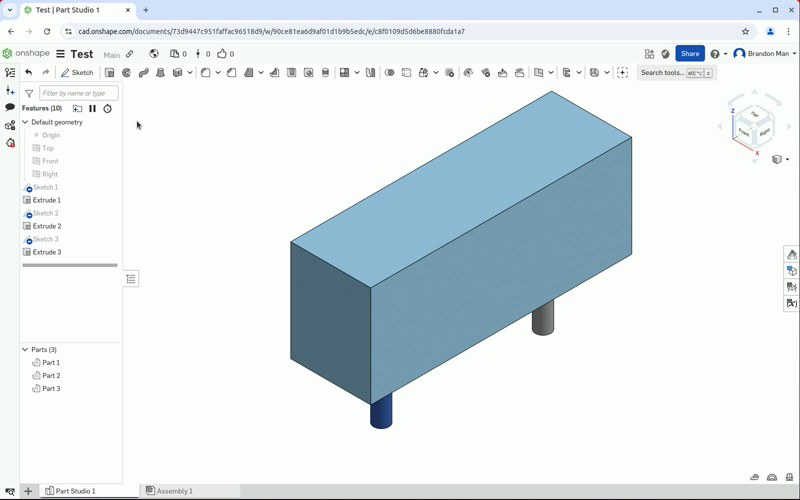
mouse_move(73, 189)
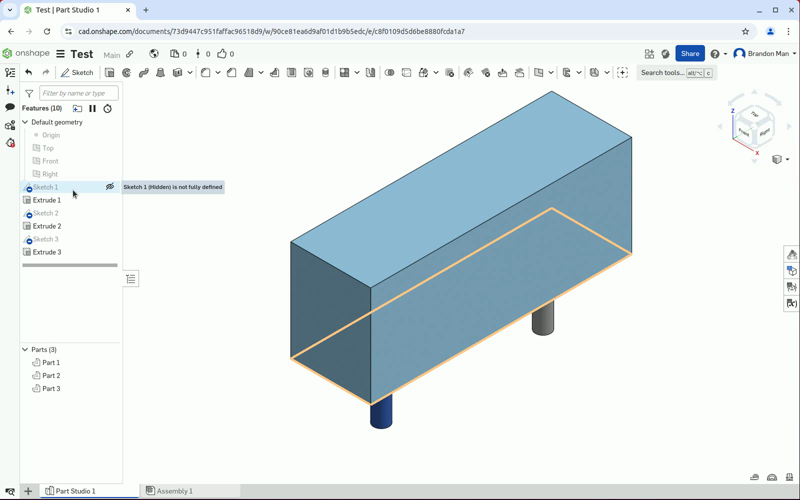
click(73, 189)